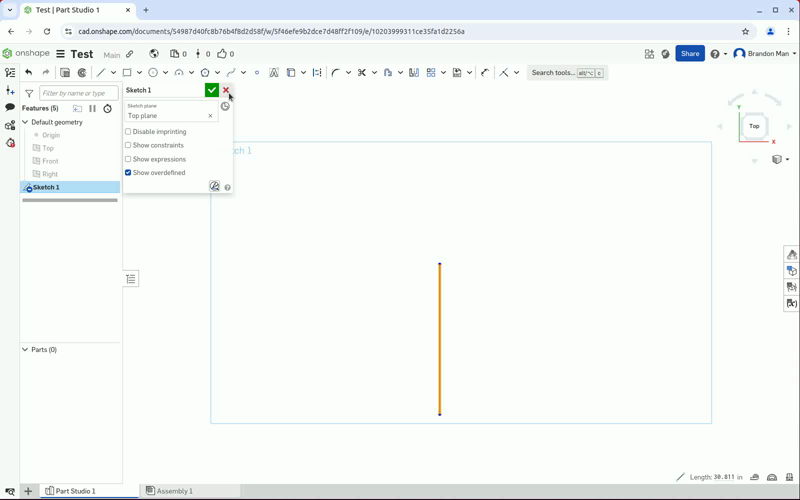
key(shift+h)
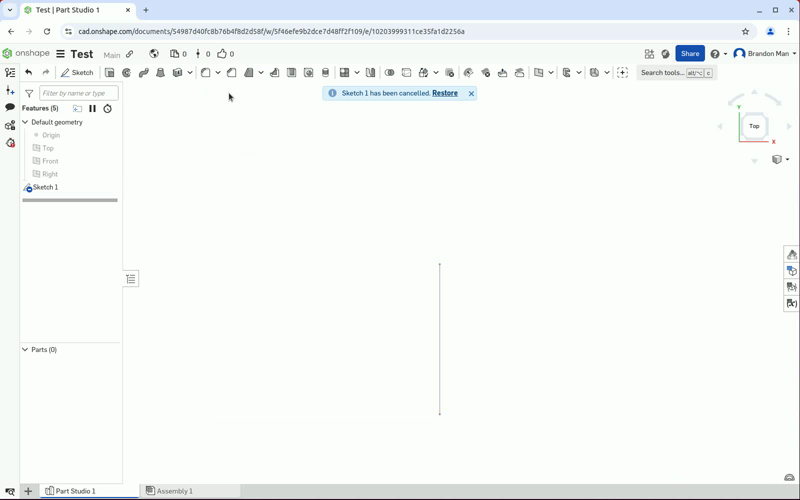
key(shift+s)
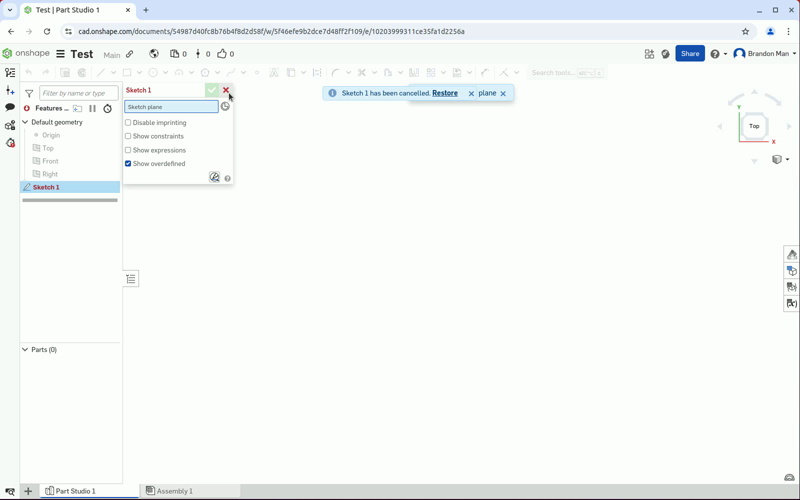
mouse_move(73, 150)
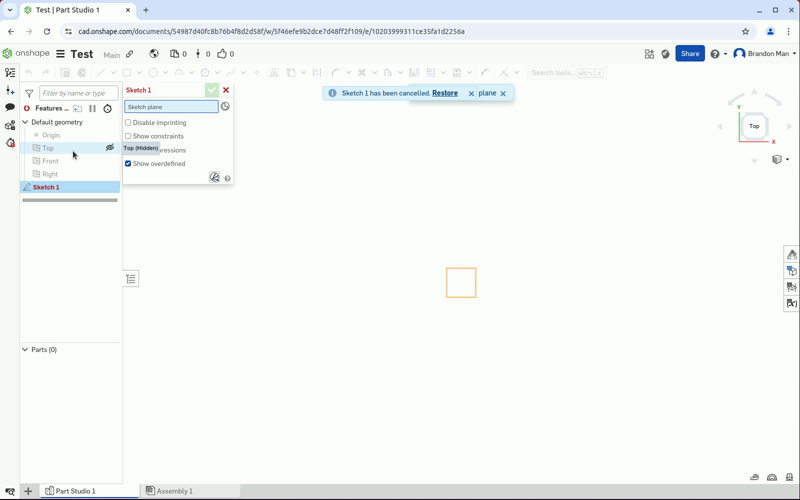
click(73, 150)
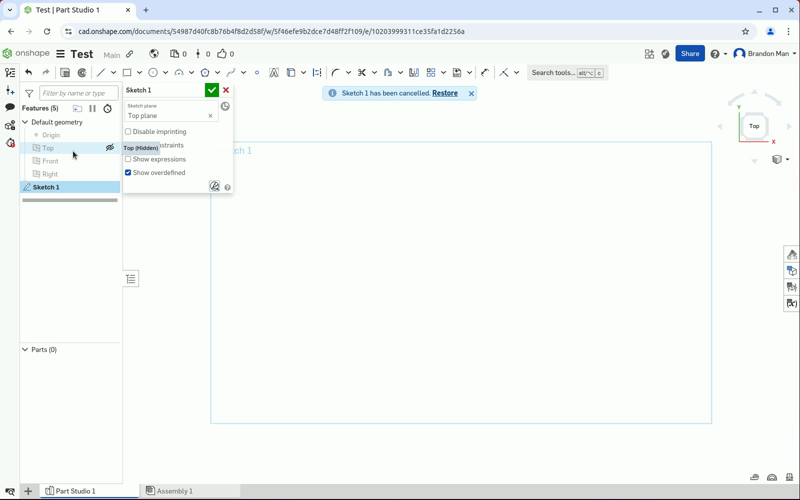
mouse_move(73, 352)
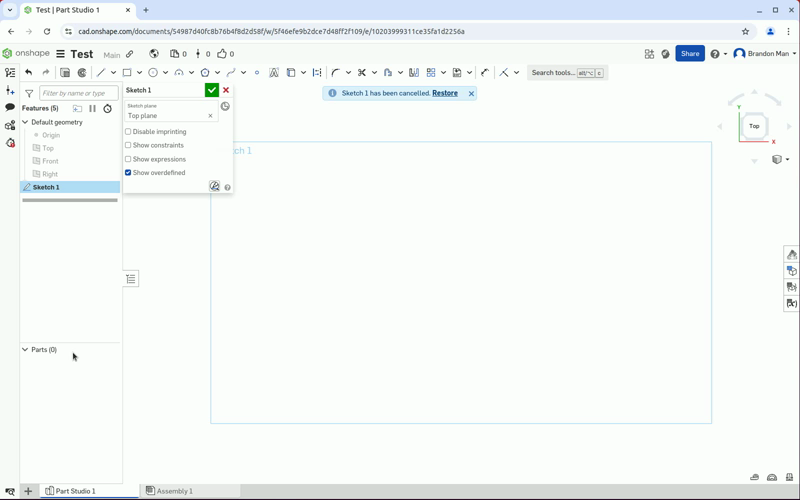
key(y)
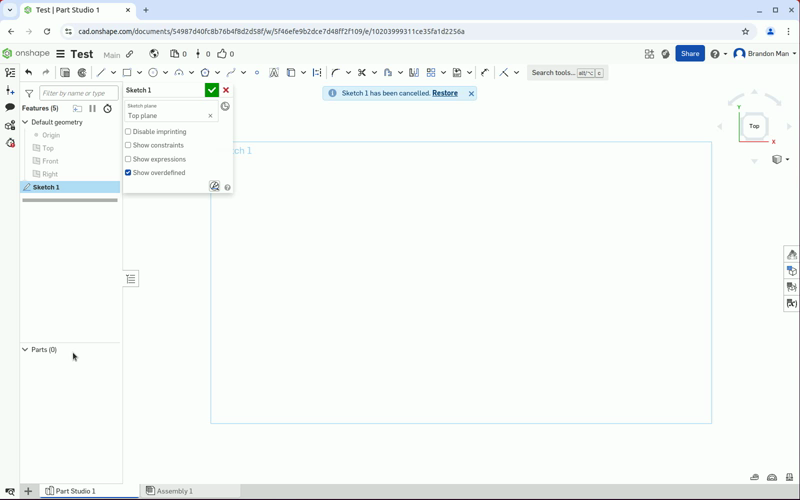
key(l)
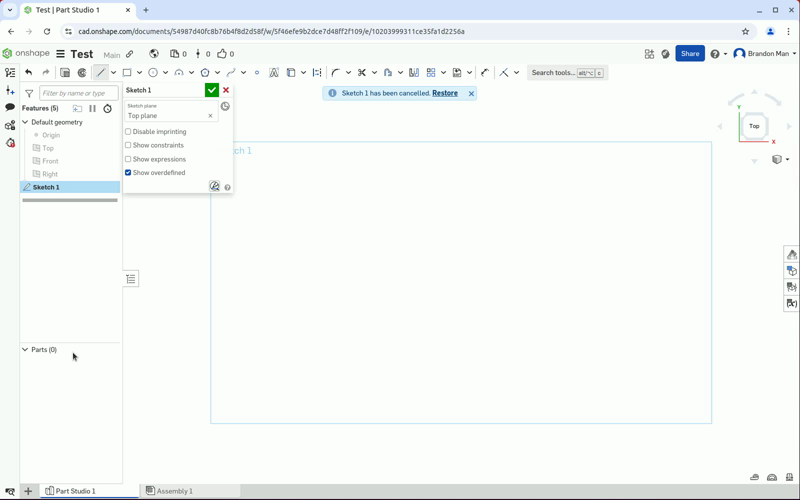
key_down(shift)
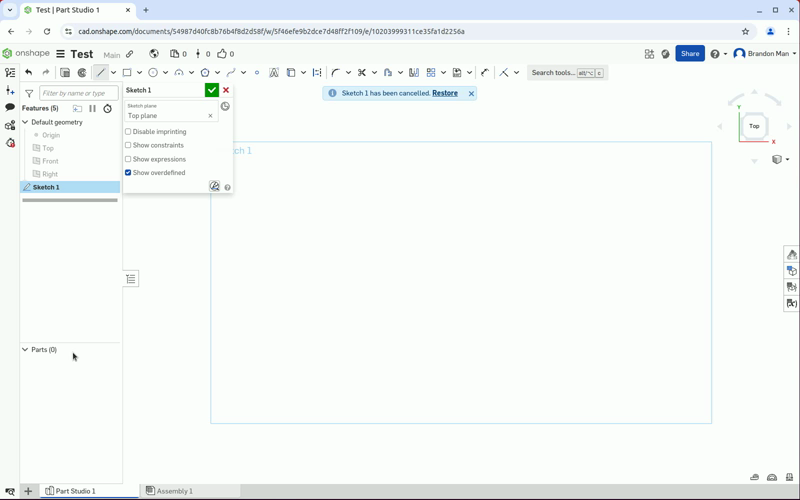
mouse_move(419, 293)
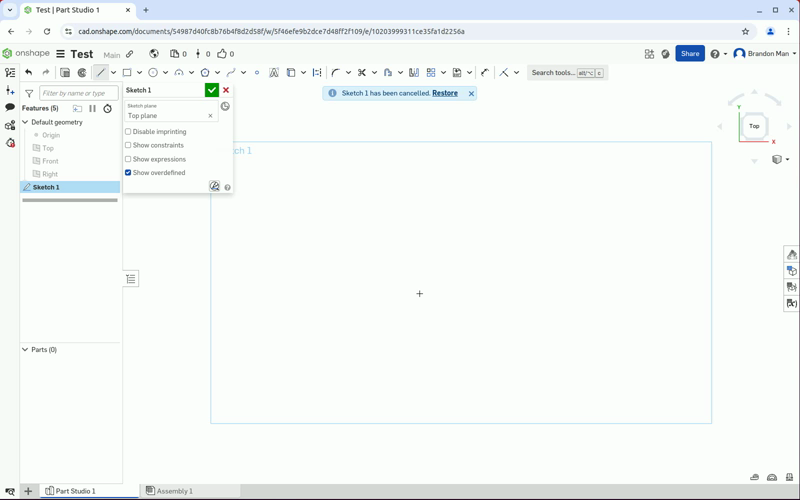
click(419, 293)
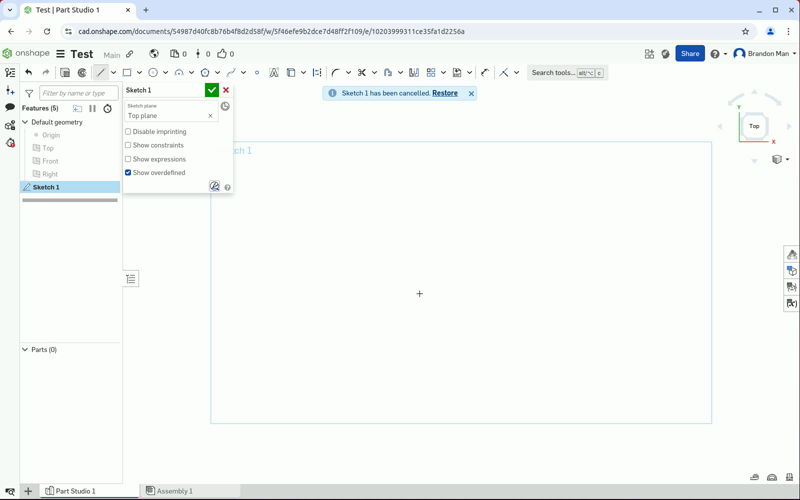
key_up(shift)
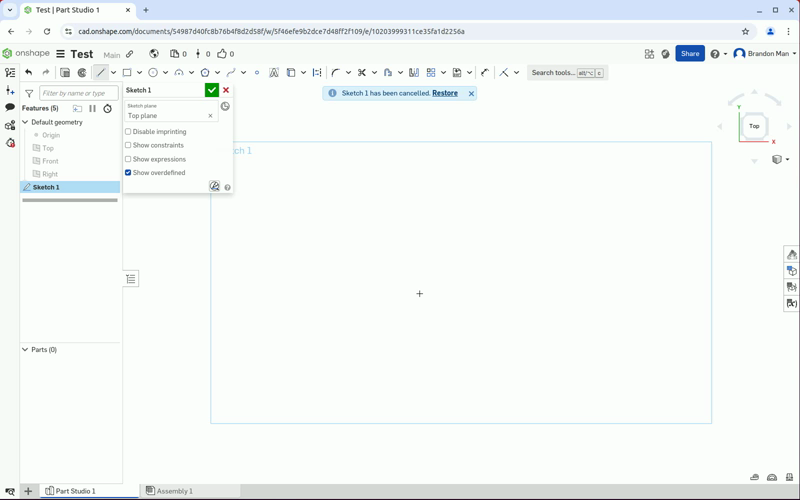
key_down(shift)
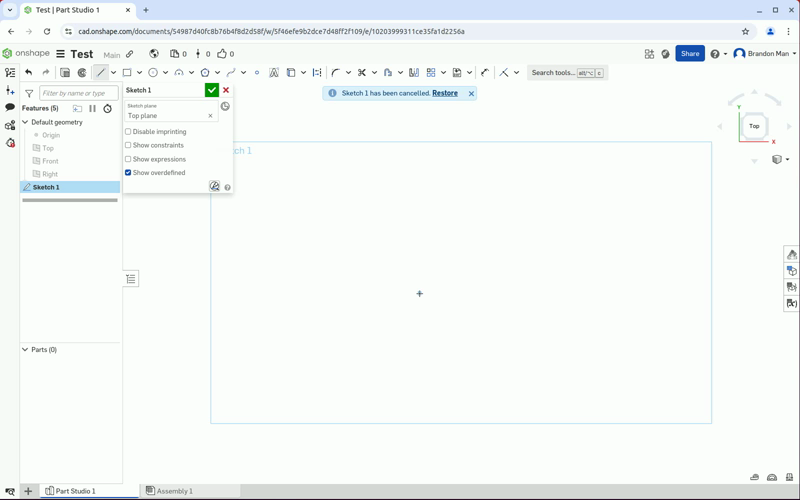
mouse_move(502, 293)
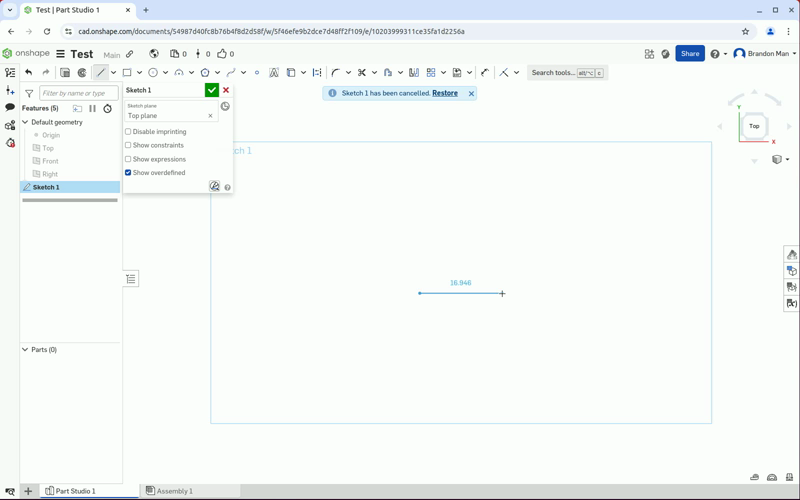
click(502, 293)
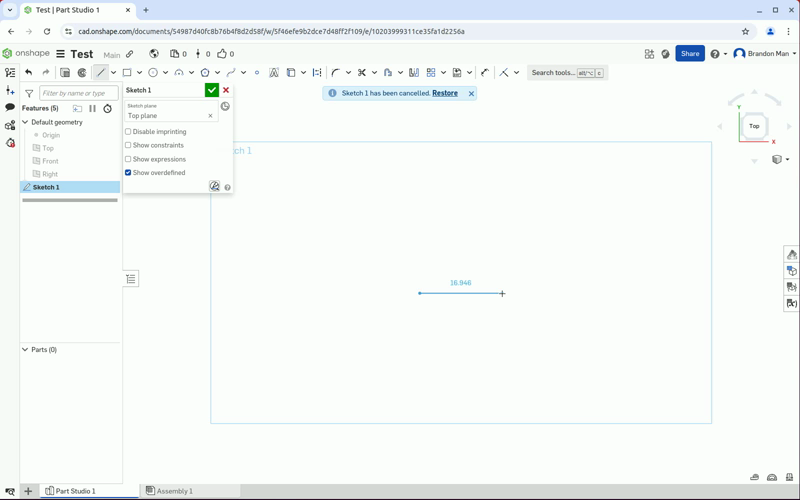
key_up(shift)
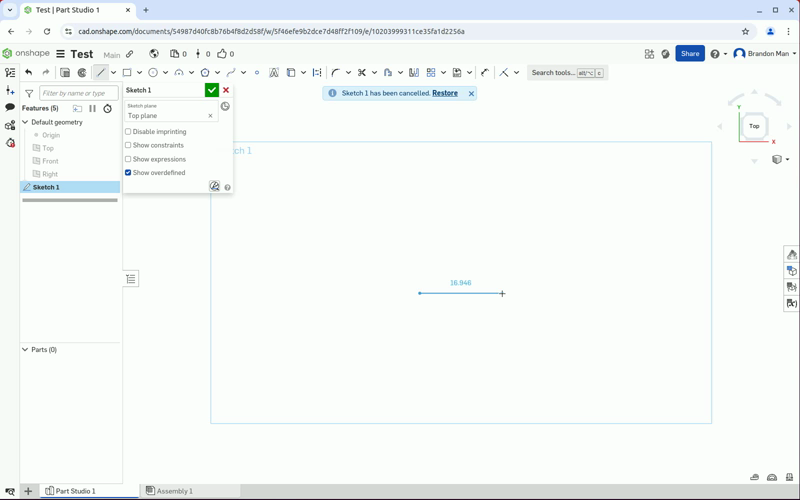
key_down(shift)
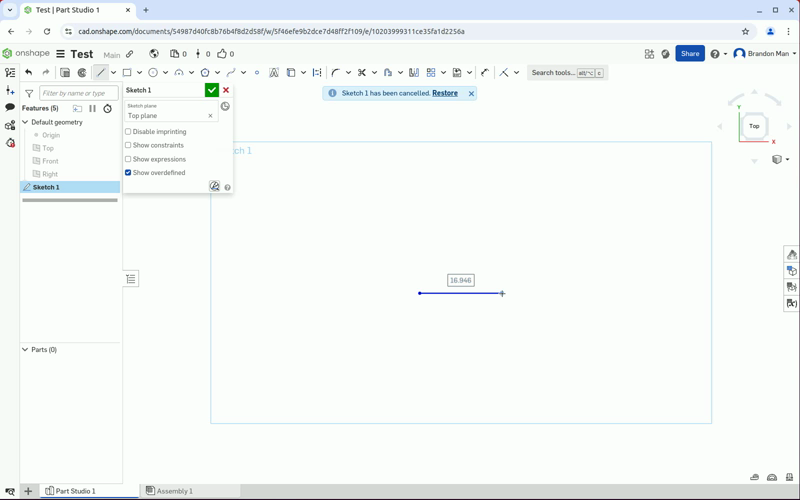
mouse_move(532, 293)
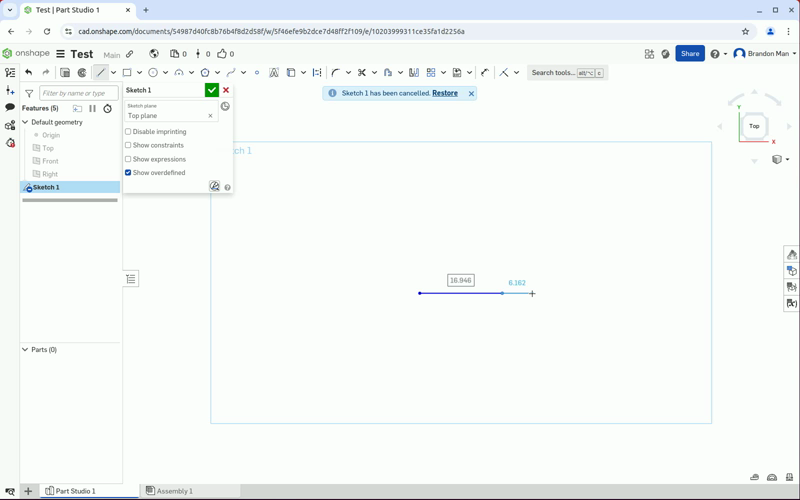
mouse_move(502, 271)
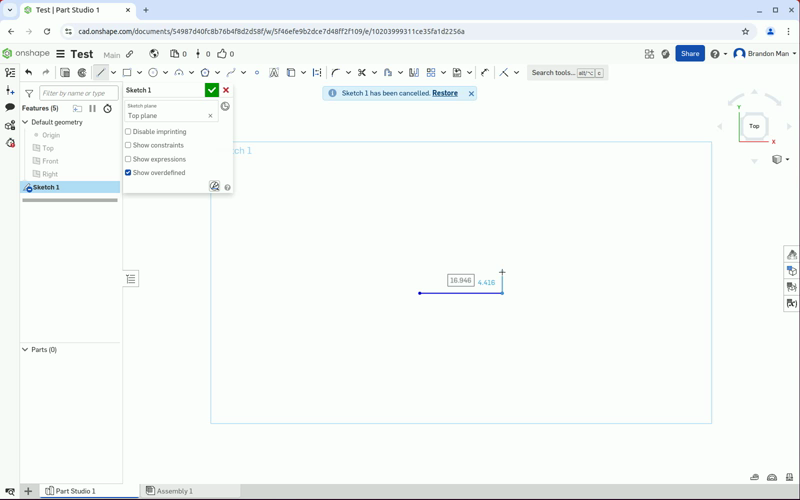
click(502, 271)
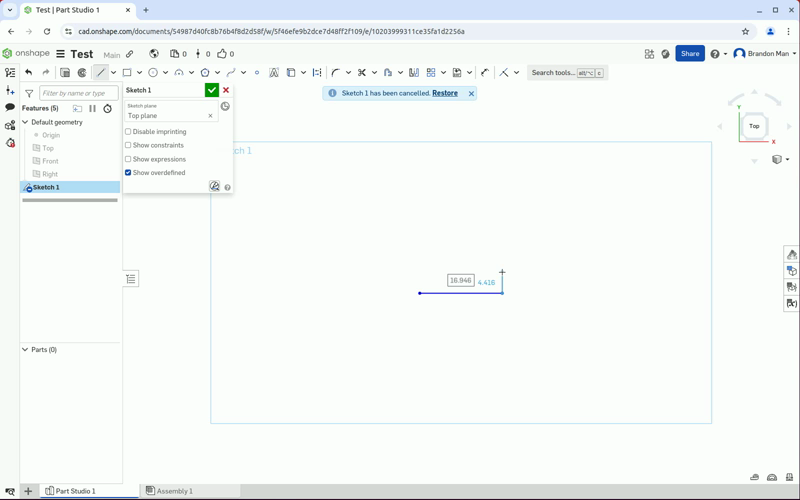
key_up(shift)
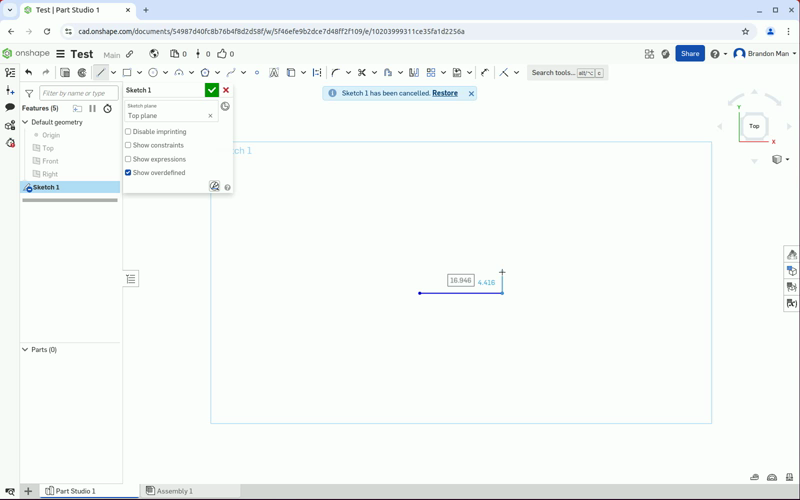
key_down(shift)
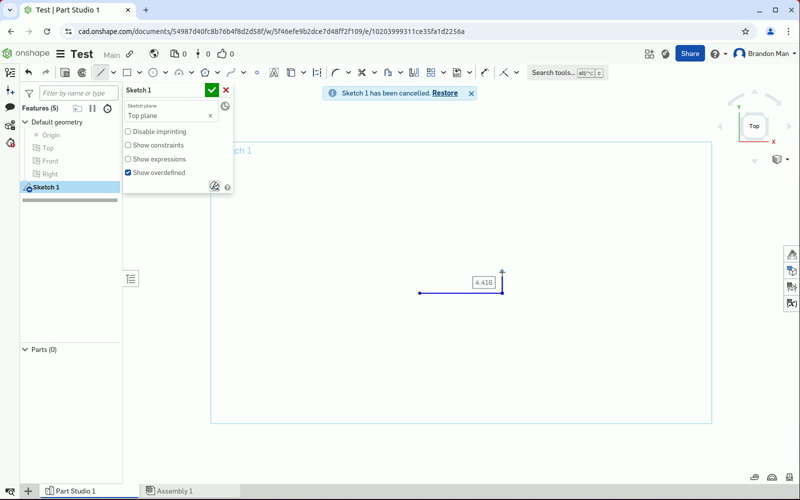
mouse_move(419, 271)
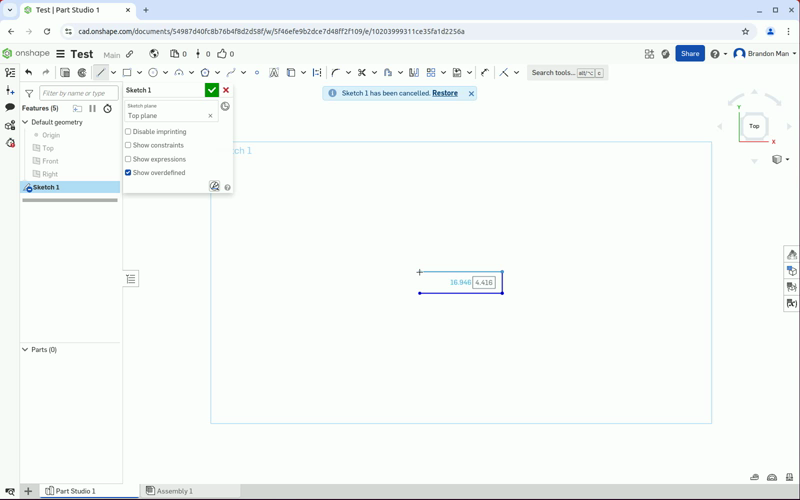
click(419, 271)
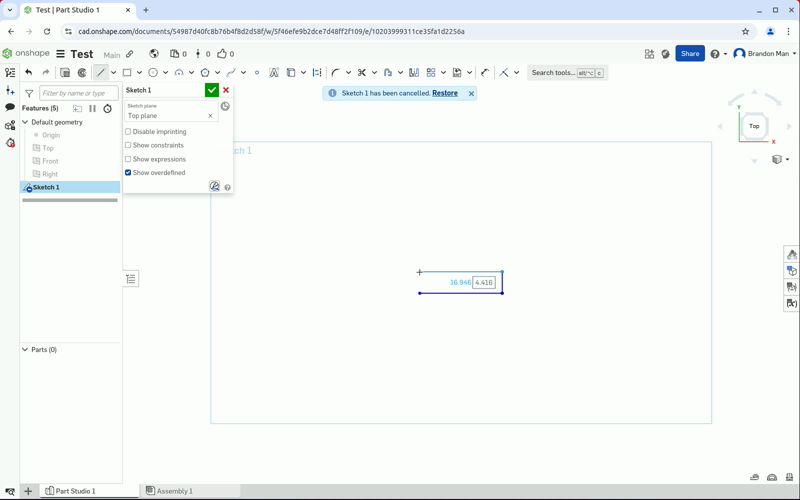
key_up(shift)
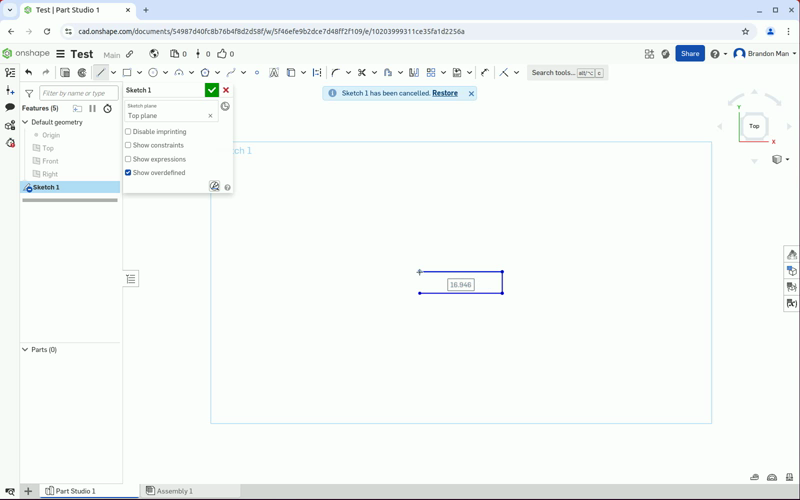
mouse_move(449, 271)
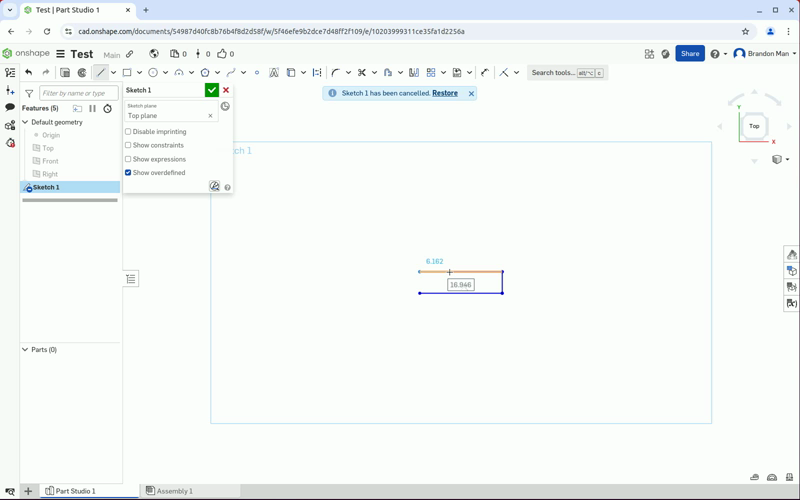
key_down(shift)
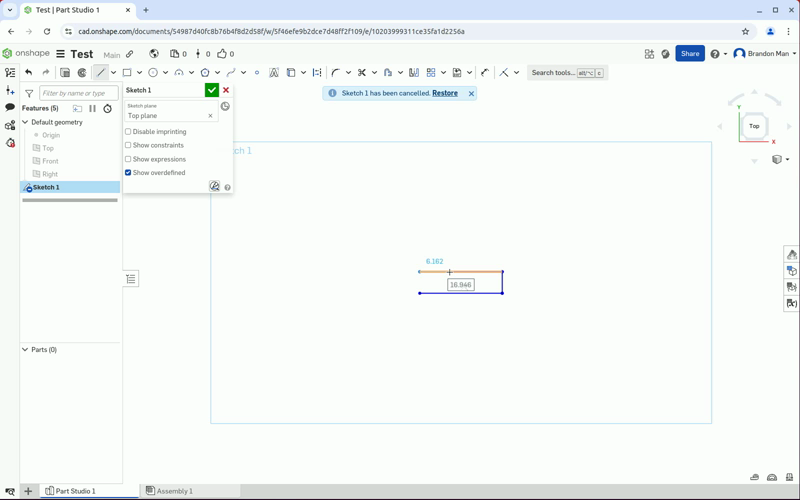
mouse_move(419, 293)
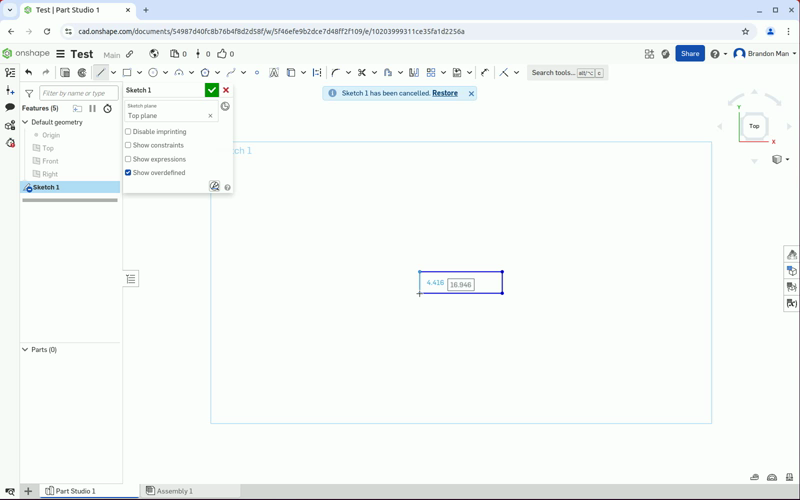
key_up(shift)
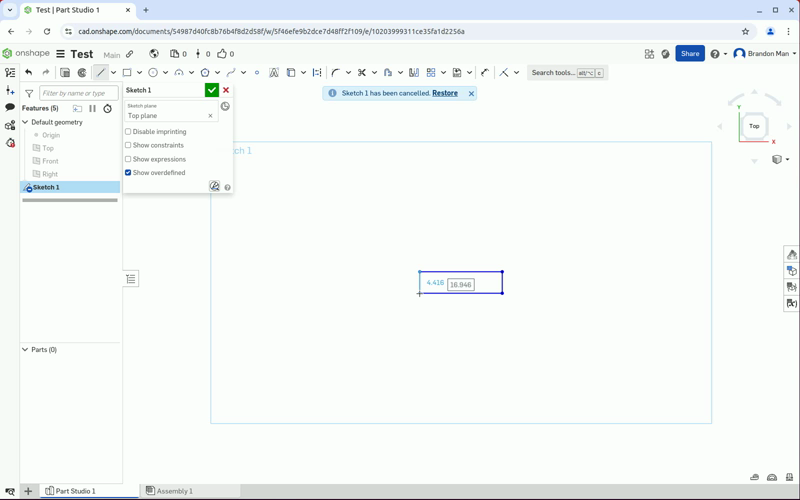
click(419, 293)
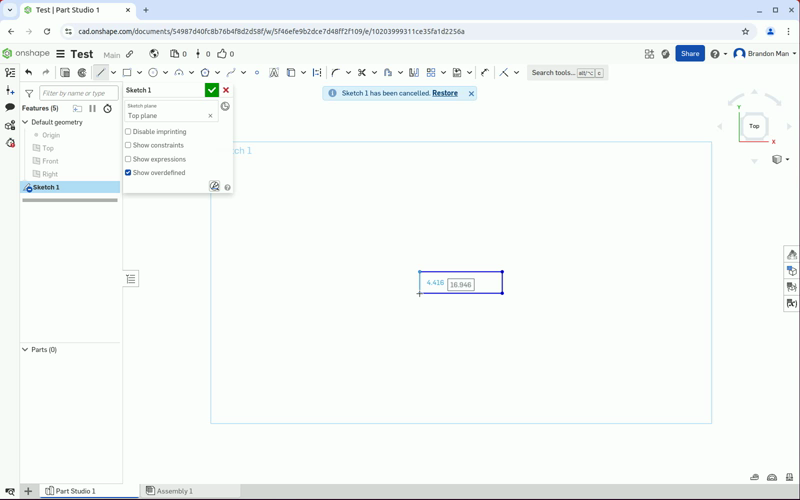
key(esc)
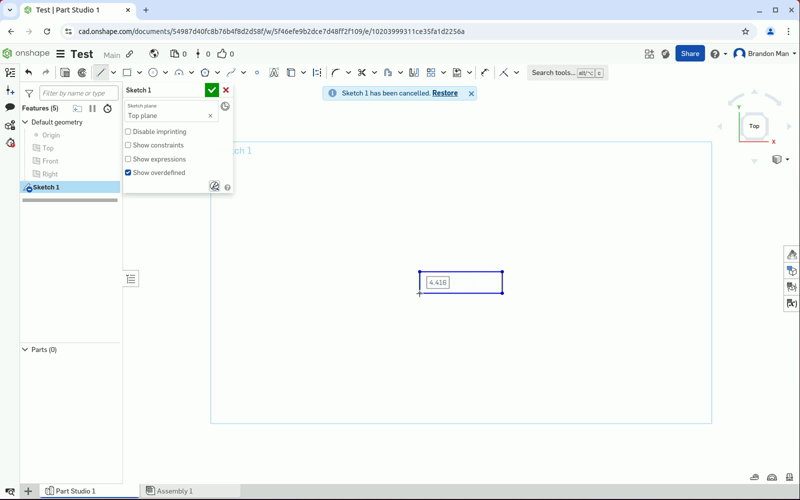
mouse_move(421, 280)
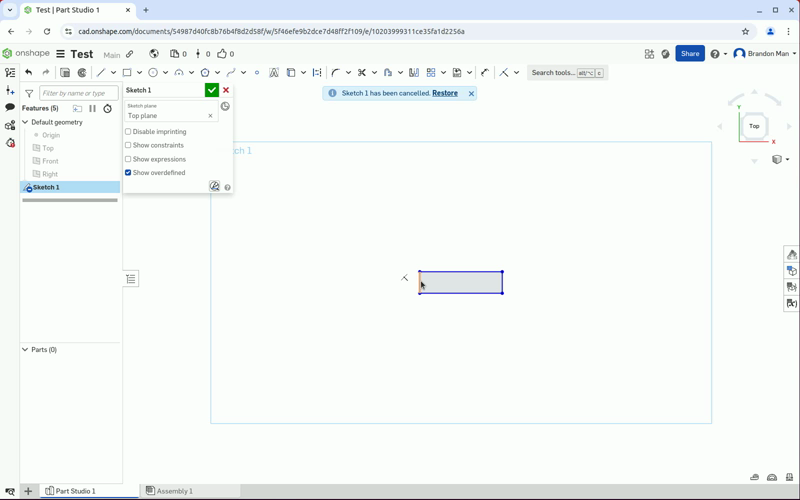
scroll(6)
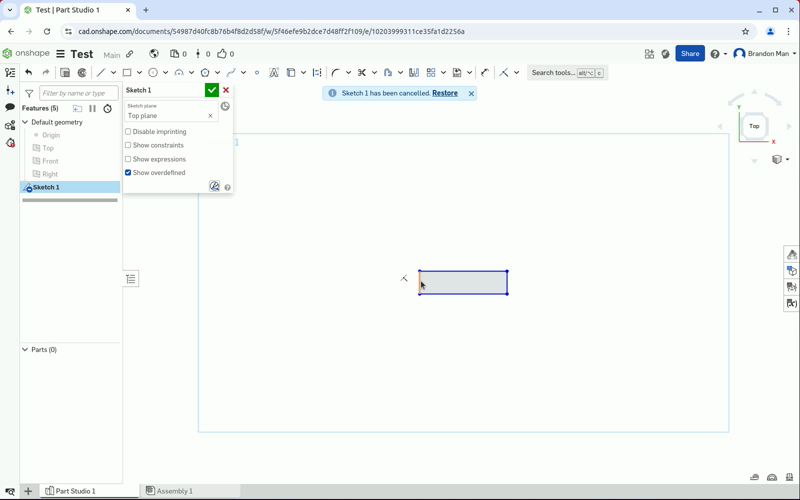
scroll(6)
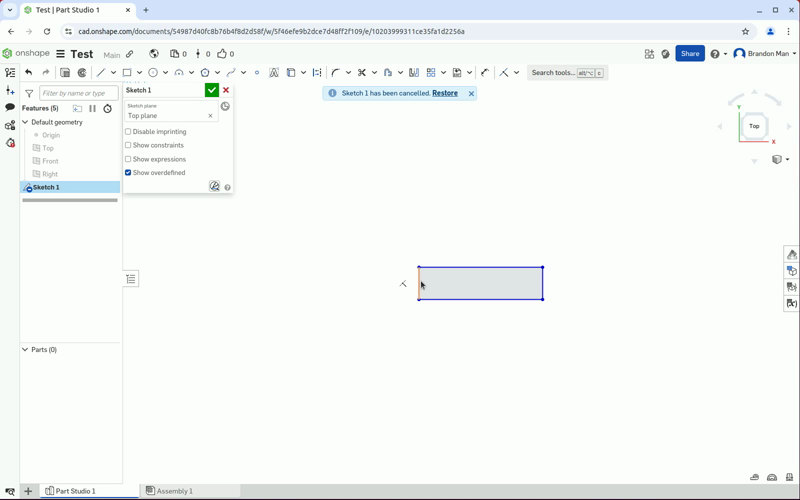
scroll(6)
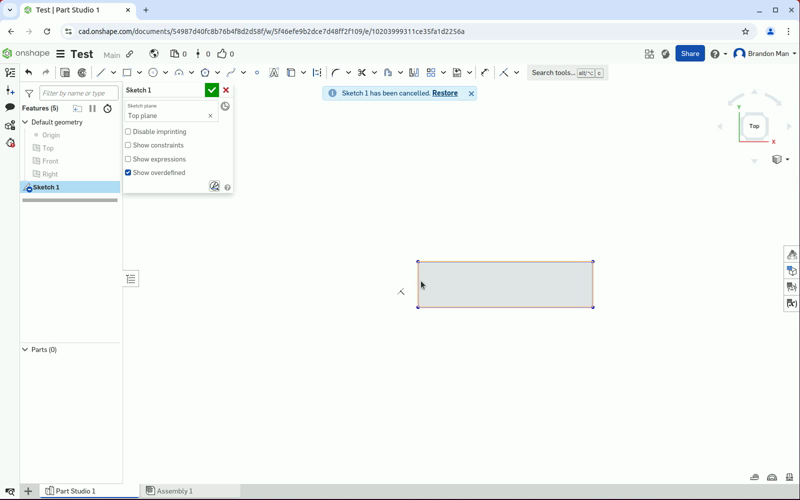
scroll(6)
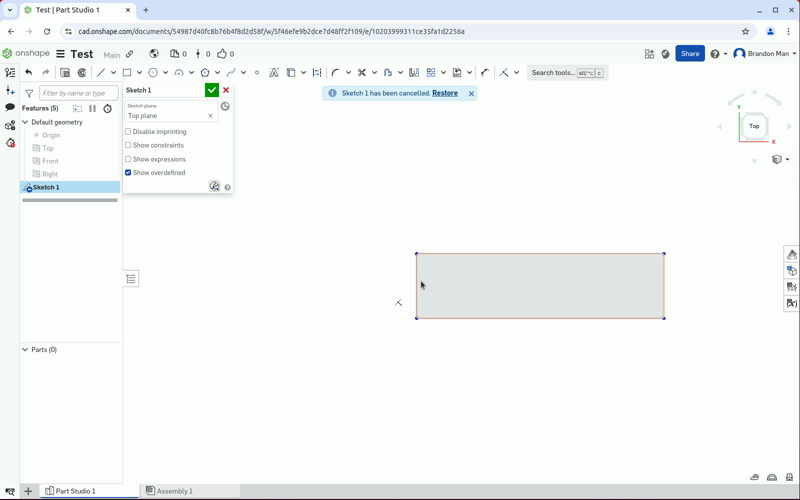
scroll(6)
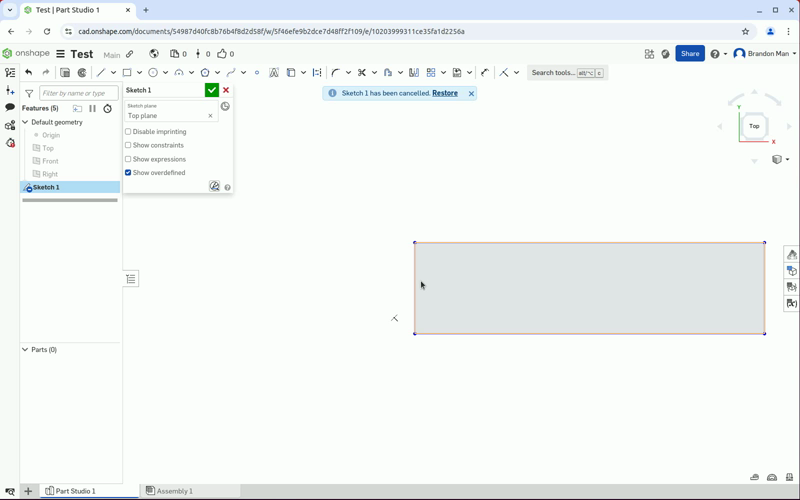
scroll(6)
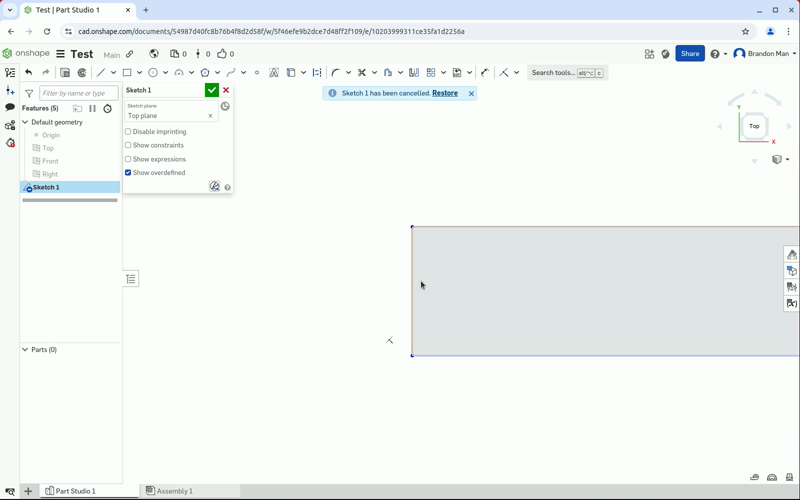
scroll(6)
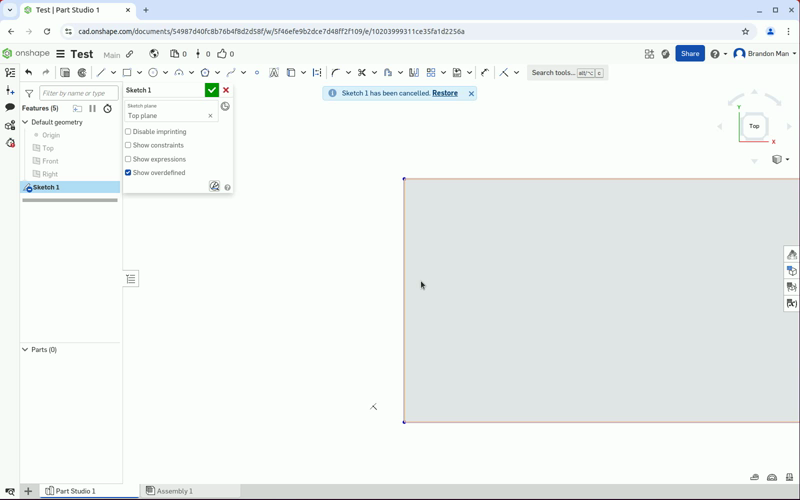
click(421, 280)
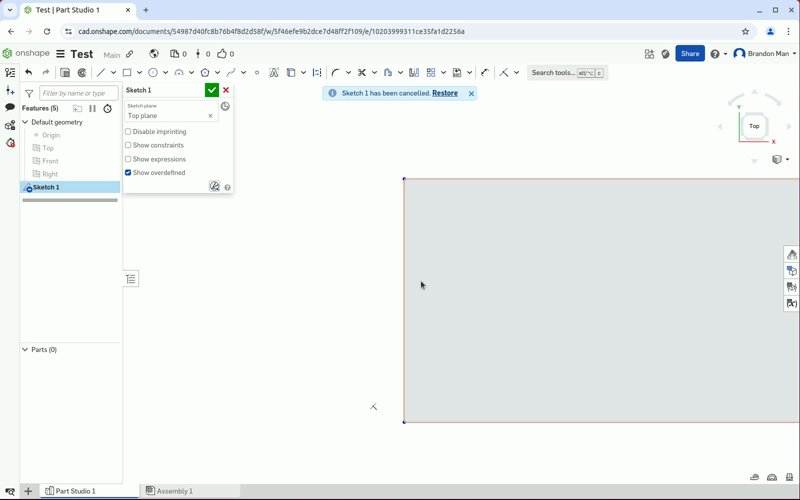
scroll(-6)
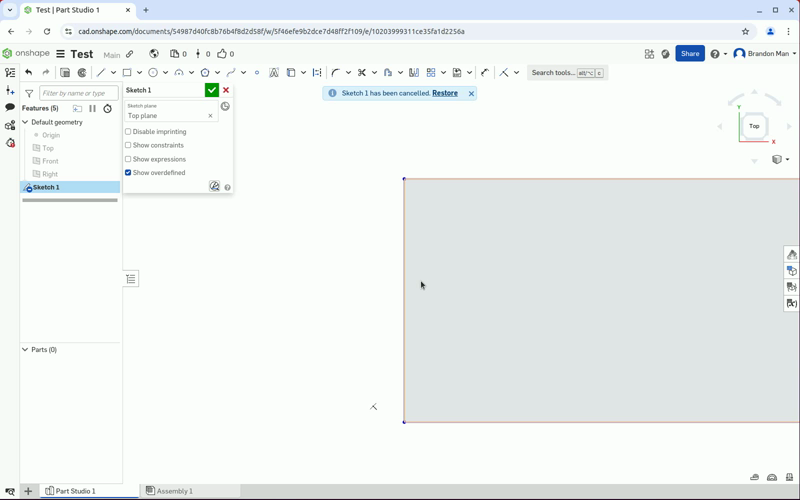
scroll(-6)
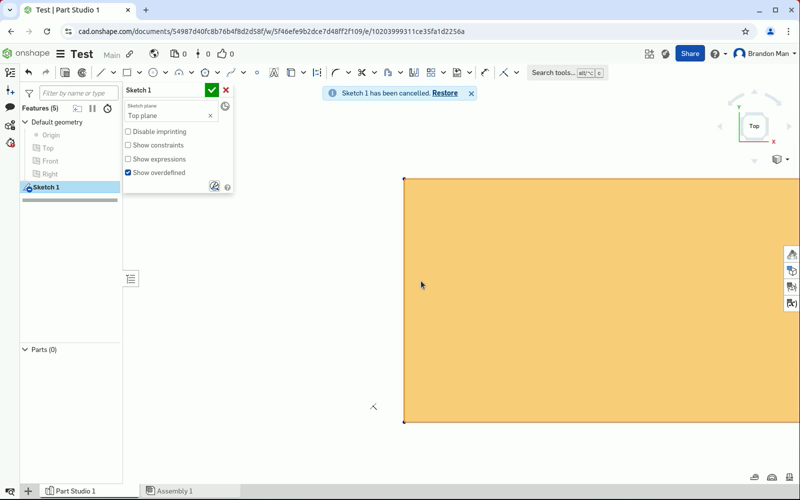
scroll(-6)
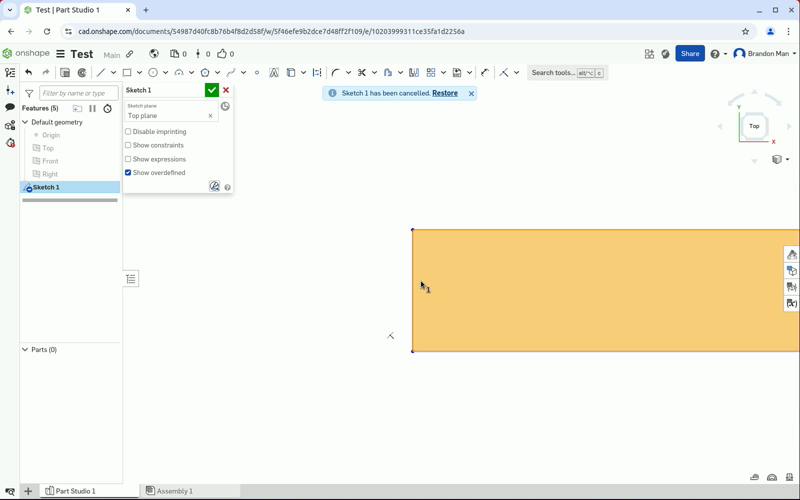
scroll(-6)
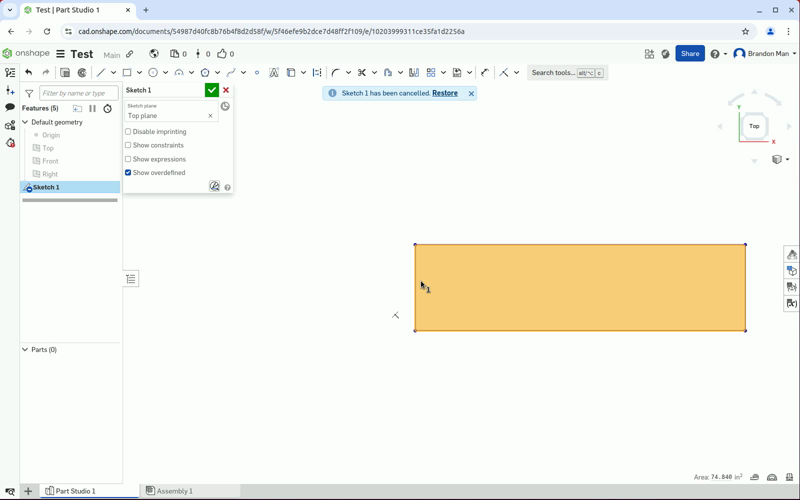
scroll(-6)
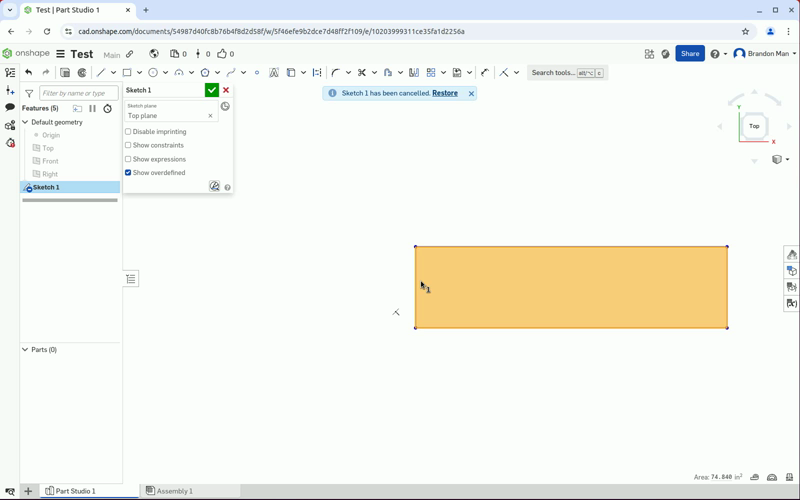
scroll(-6)
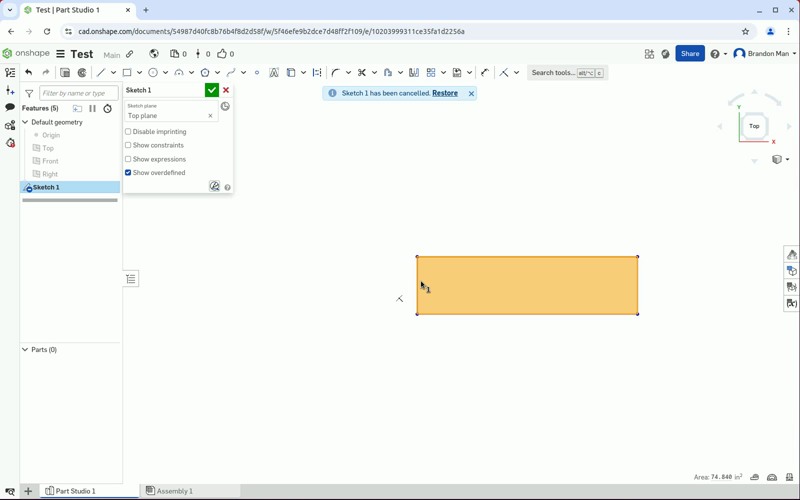
scroll(-6)
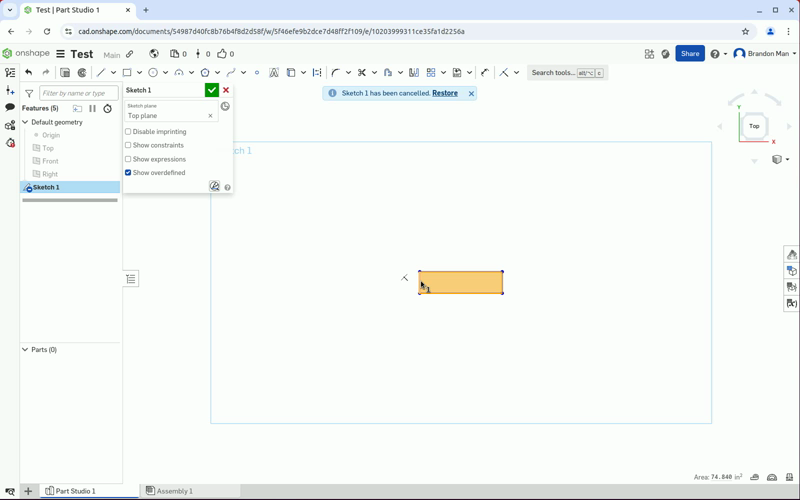
mouse_move(73, 352)
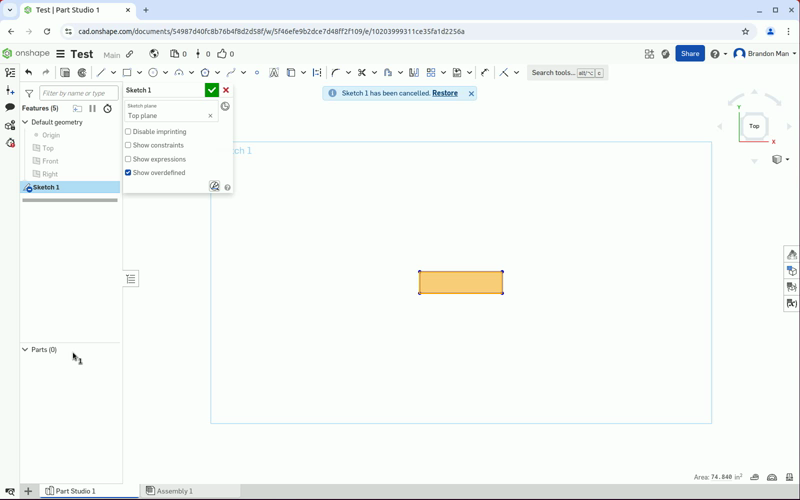
key(shift+y)
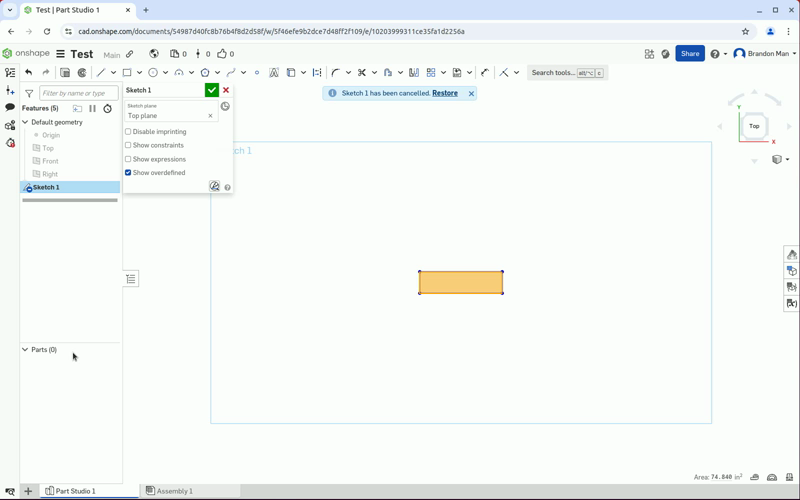
key(shift+e)
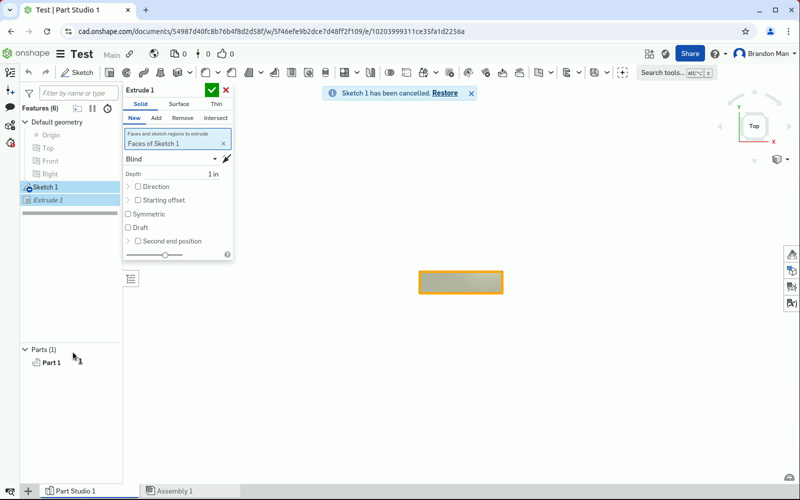
mouse_move(143, 106)
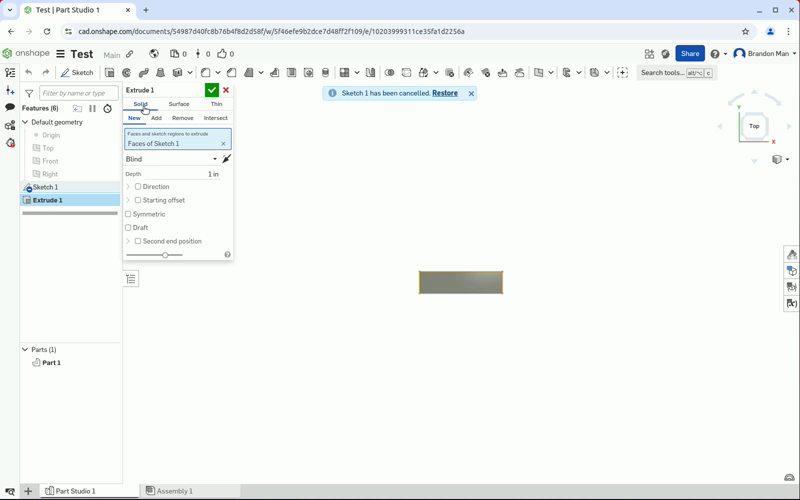
click(143, 106)
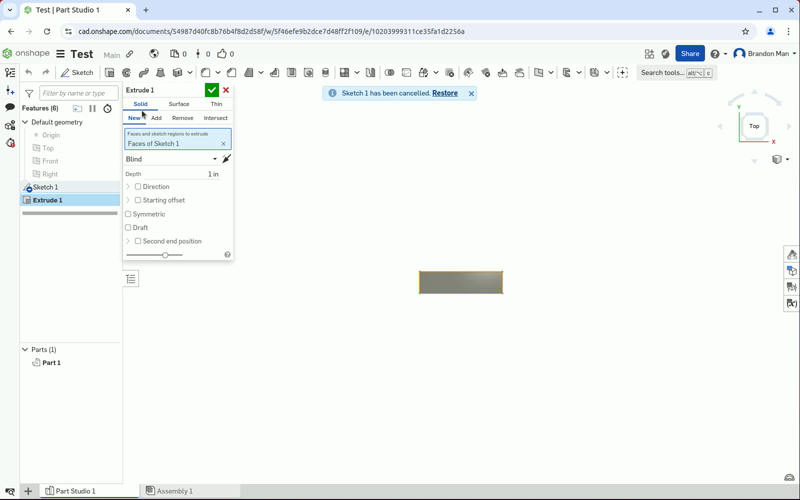
mouse_move(137, 120)
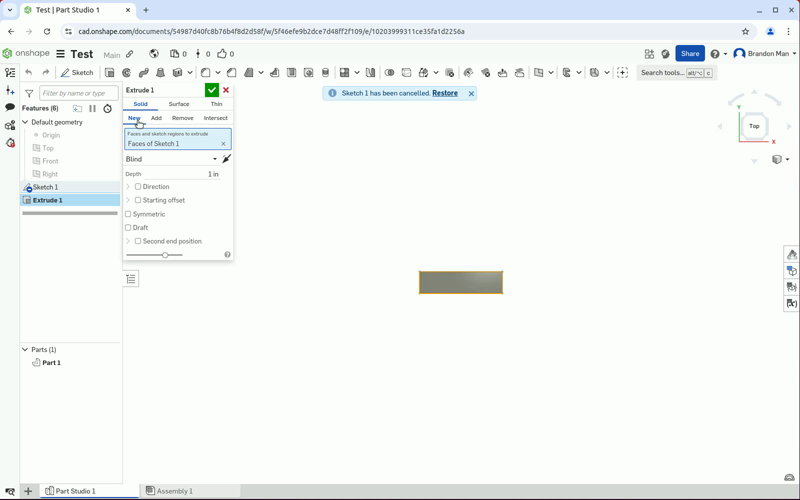
click(137, 120)
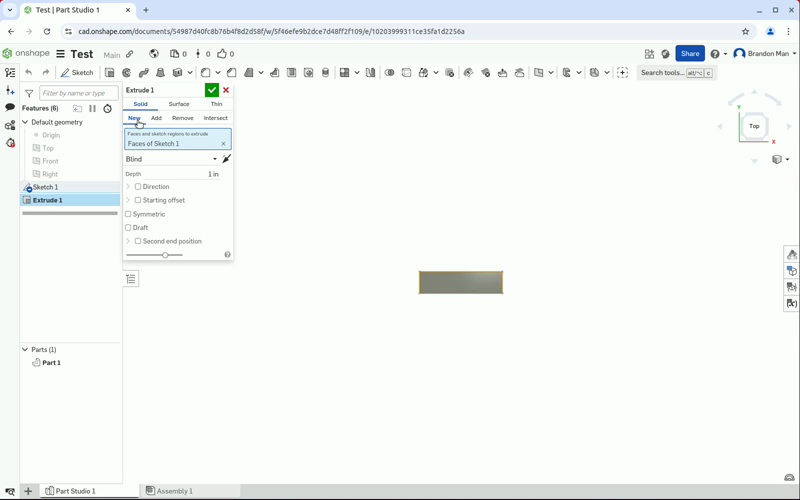
key(tab, 4)
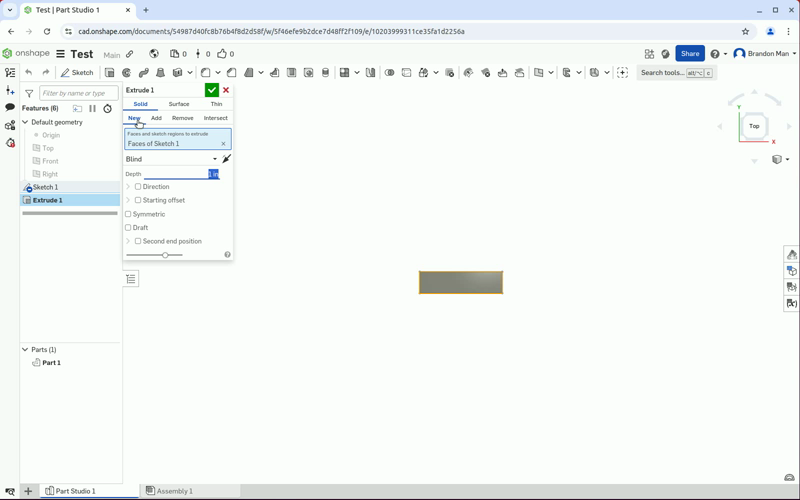
text(22.386)
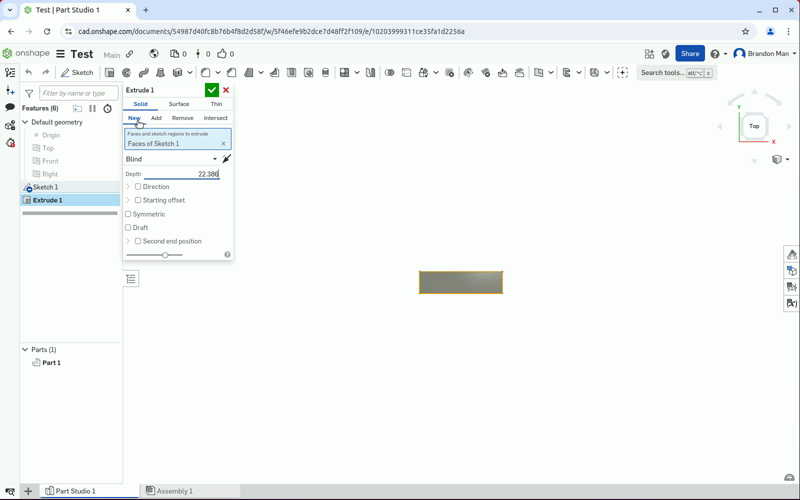
key(enter)
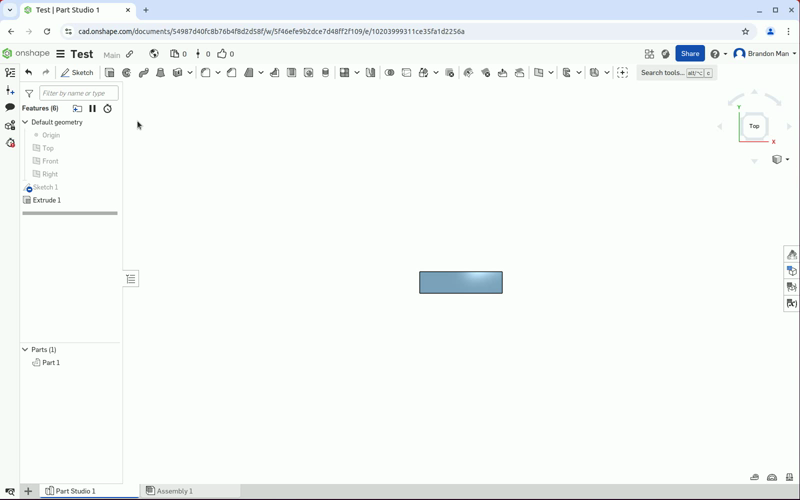
key(shift+h)
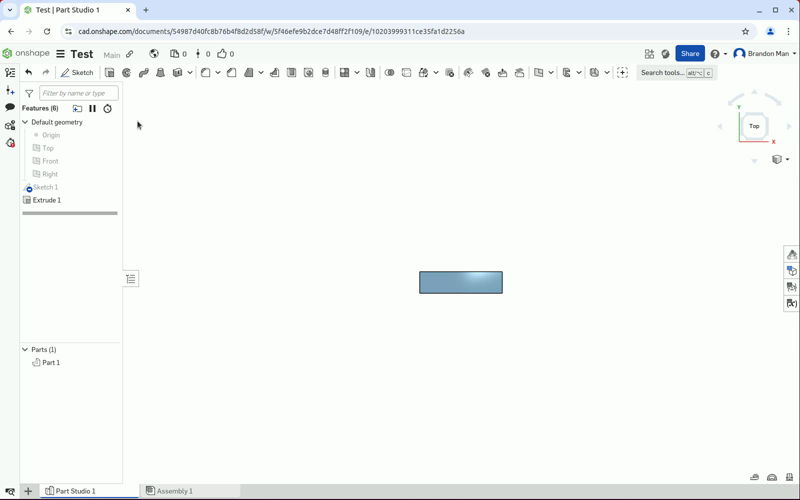
key(shift+h)
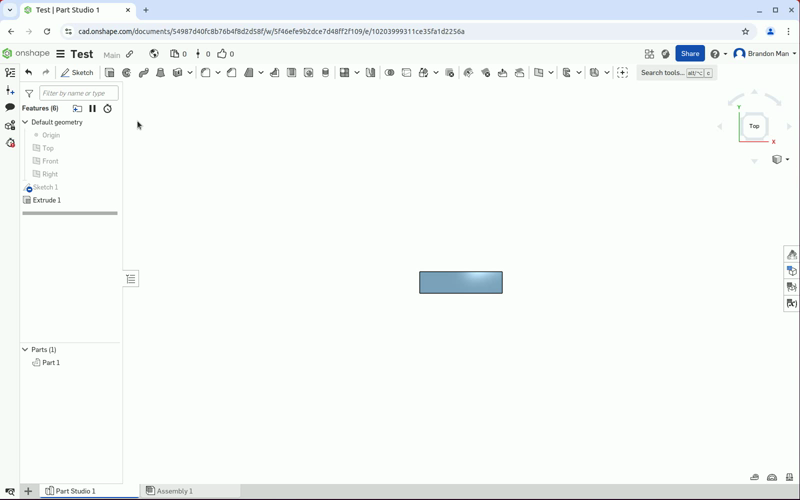
mouse_move(73, 189)
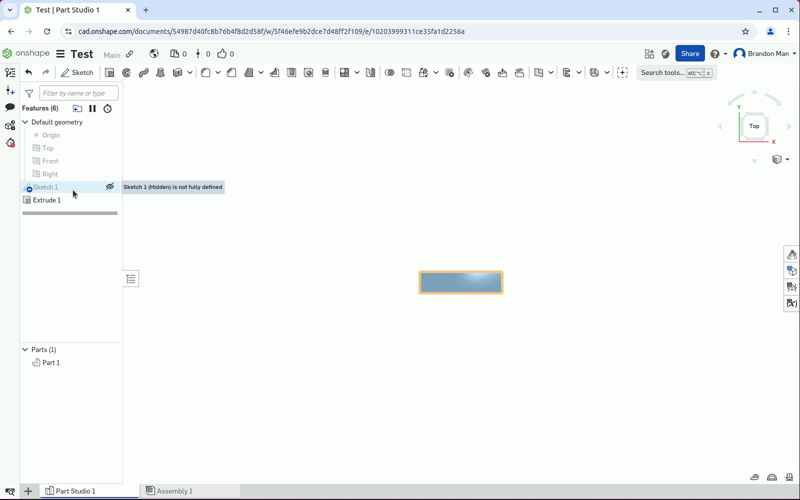
click(73, 189)
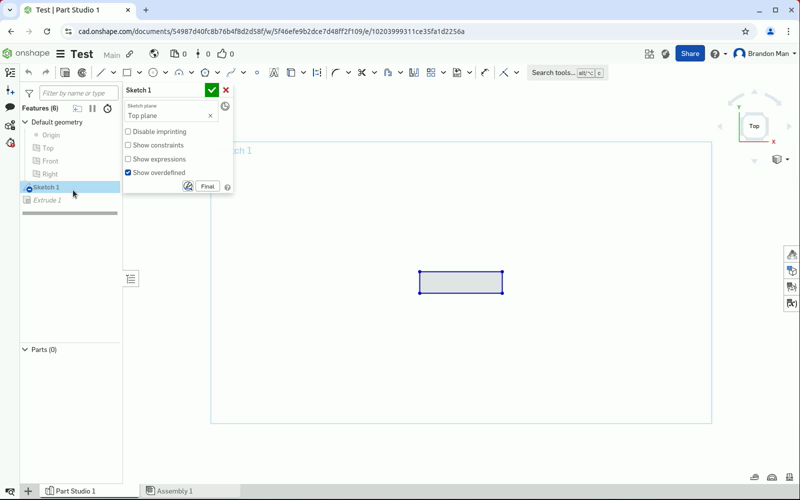
mouse_move(229, 92)
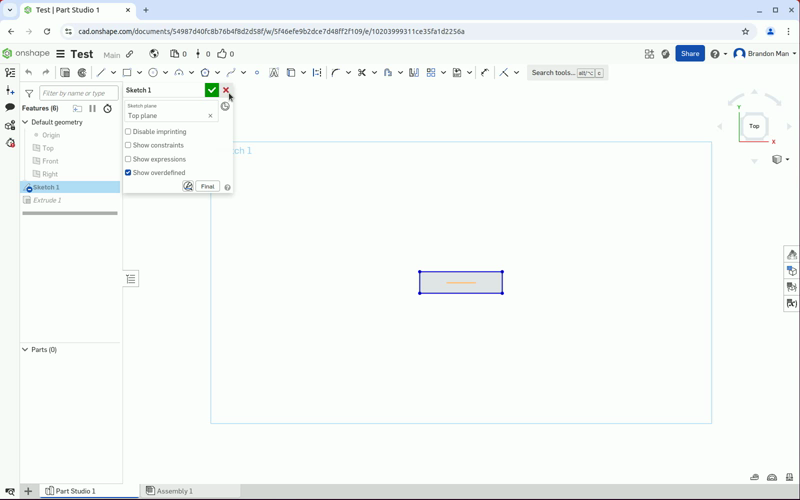
click(229, 92)
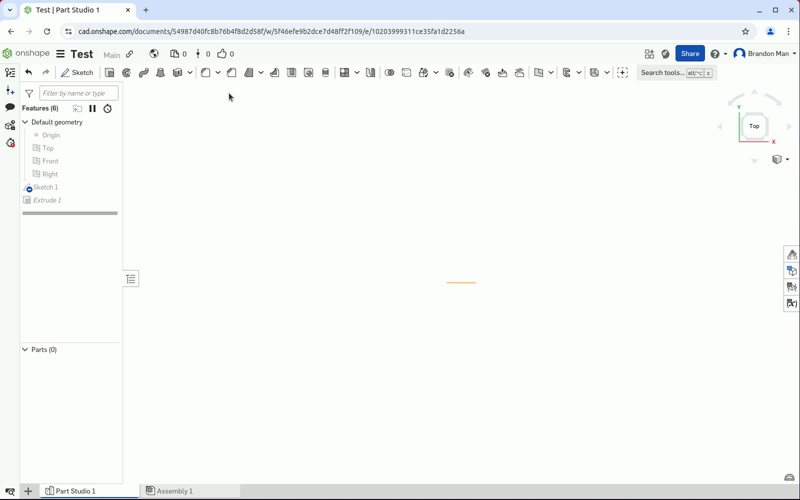
mouse_move(73, 352)
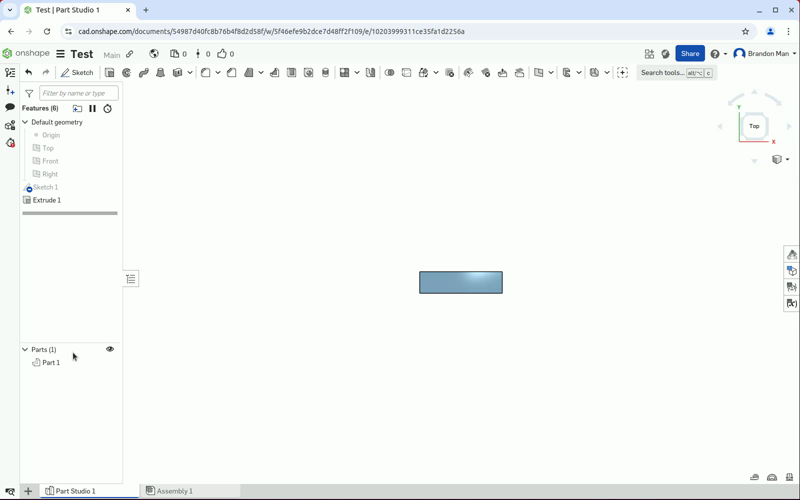
key(y)
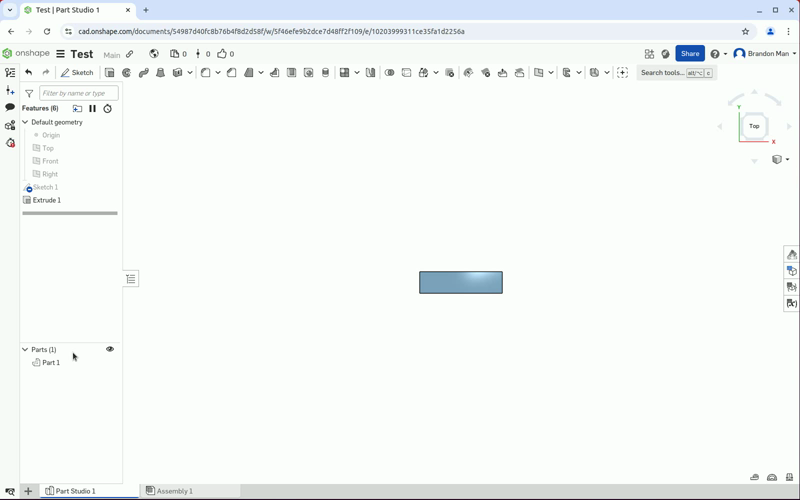
key(shift+p)
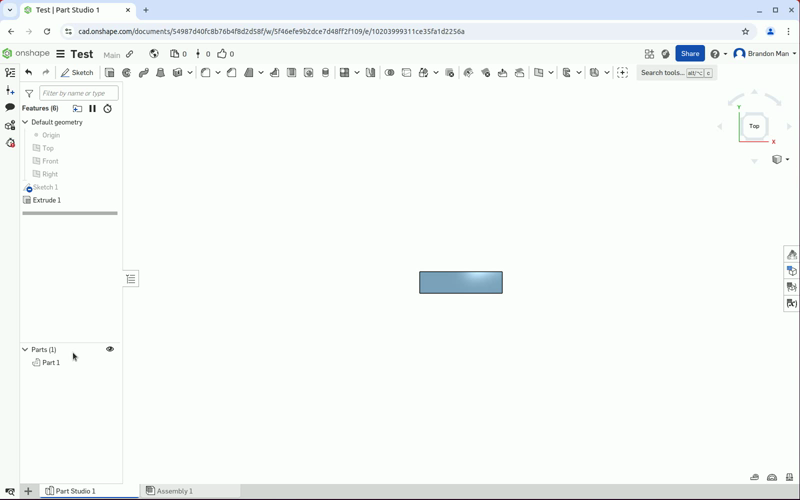
key(space)
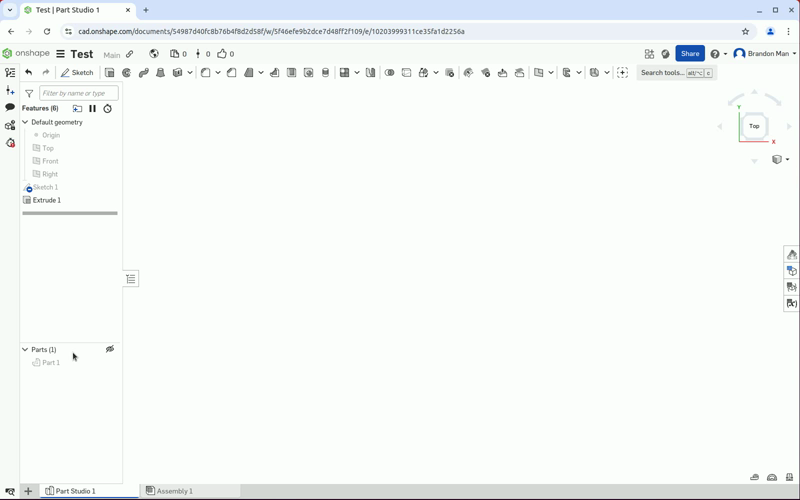
key_down(shift)
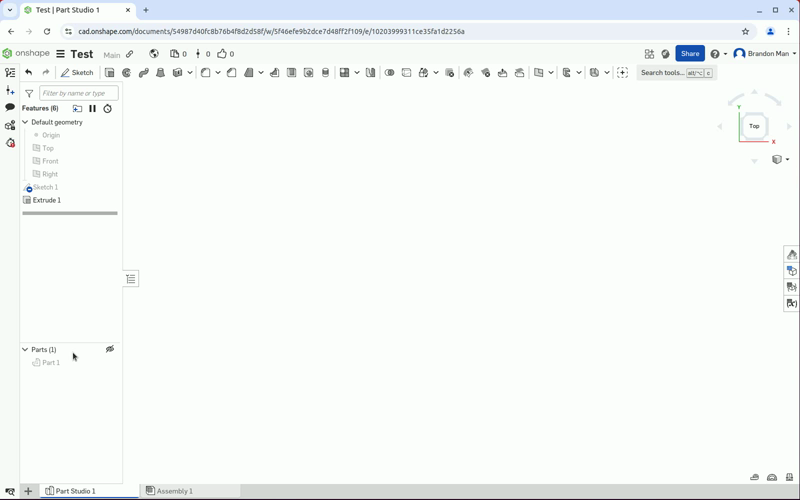
key(up)
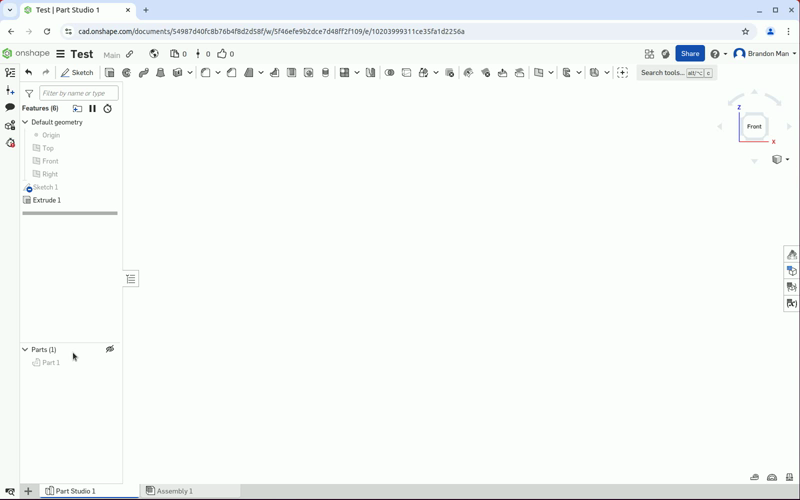
key_up(shift)
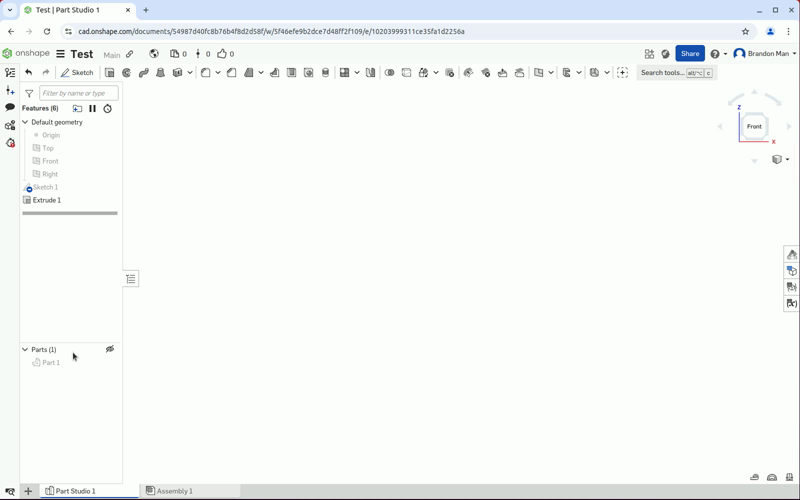
key(space)
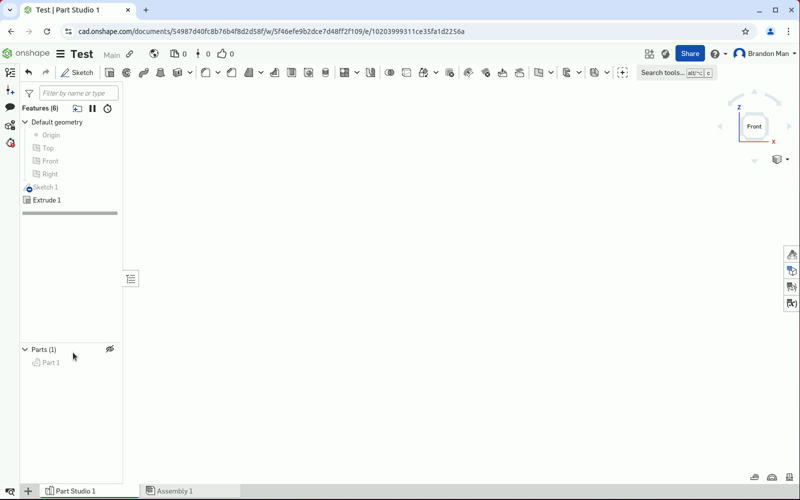
key_down(shift)
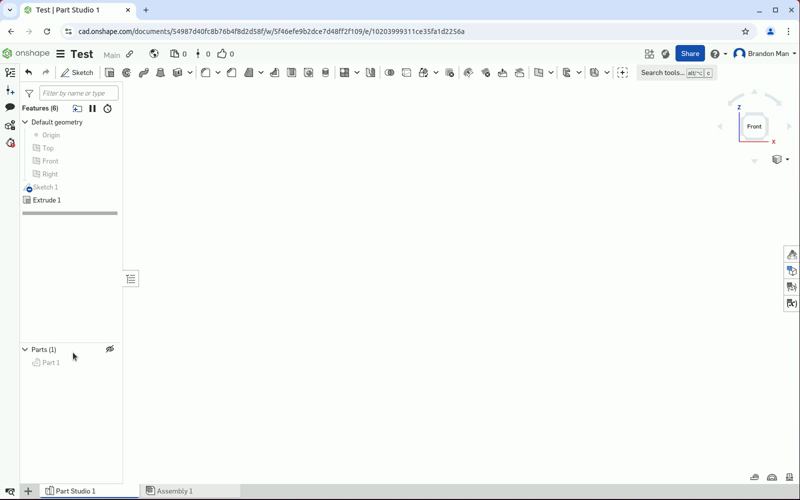
key(left)
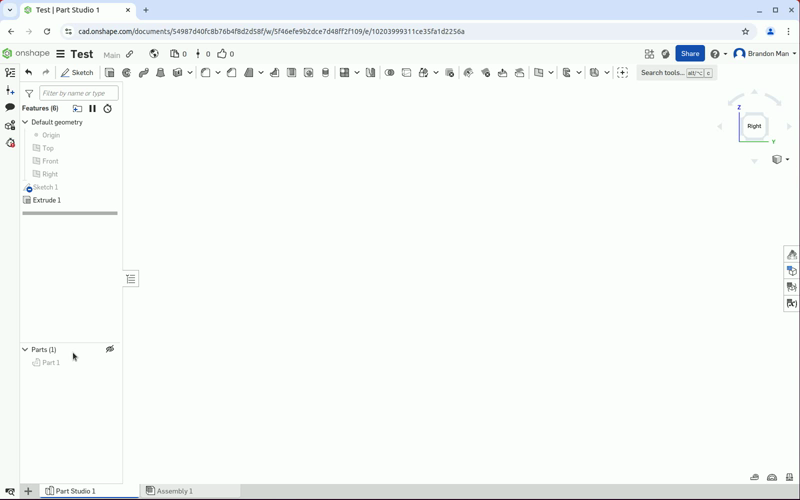
key_up(shift)
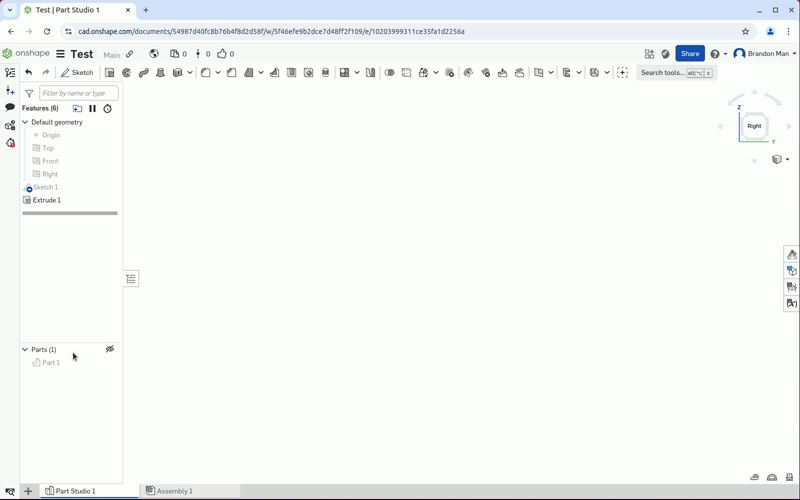
mouse_move(73, 352)
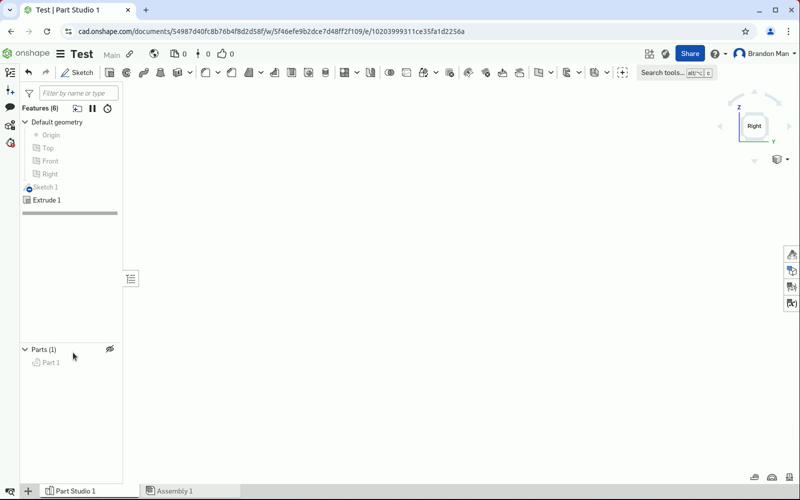
key(shift+y)
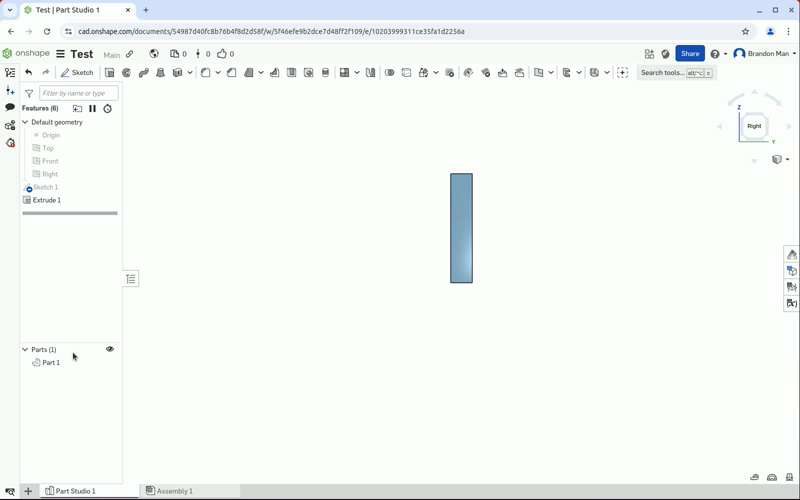
mouse_move(541, 75)
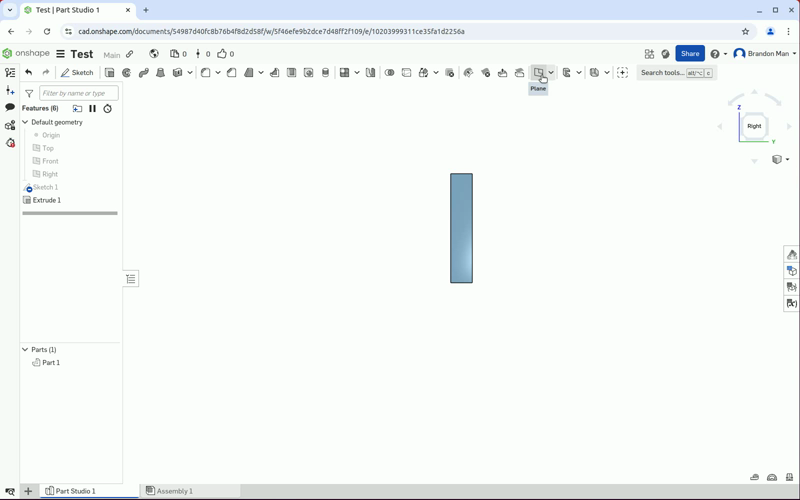
click(541, 75)
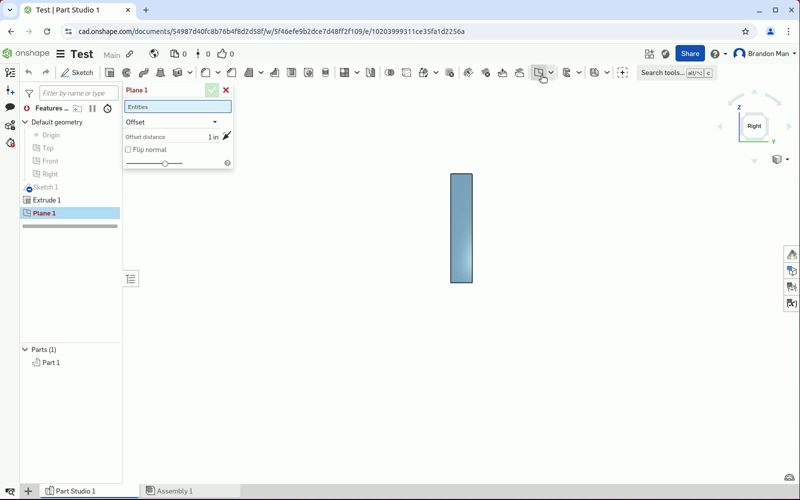
mouse_move(73, 176)
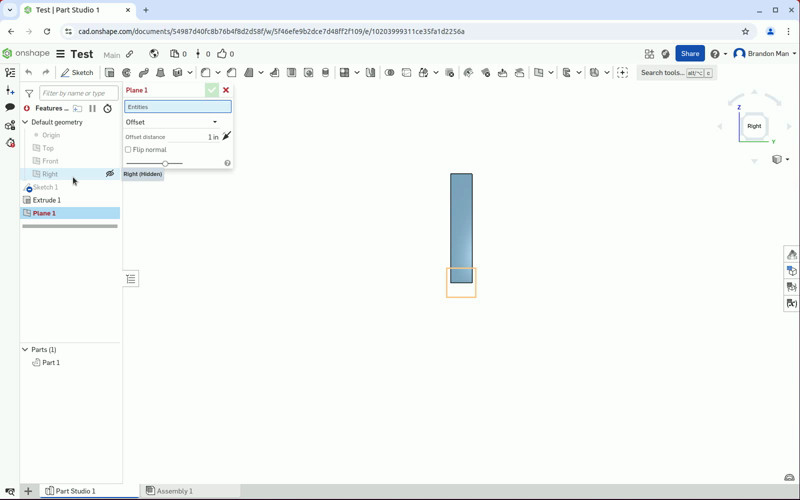
click(73, 176)
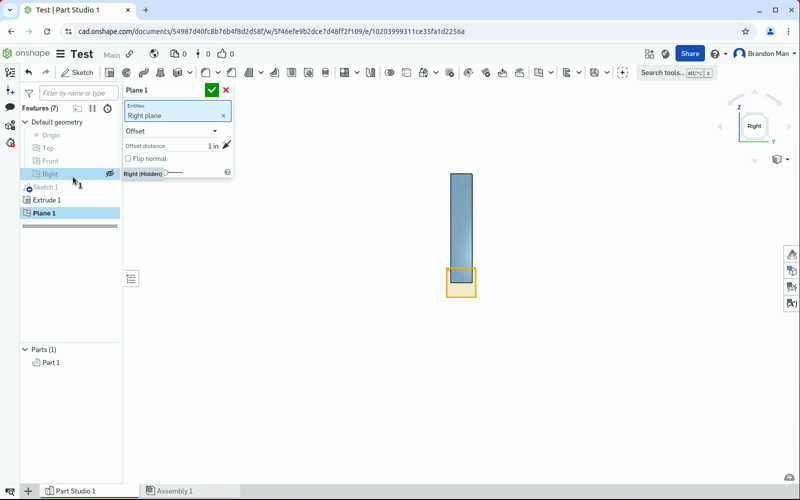
key(tab, 2)
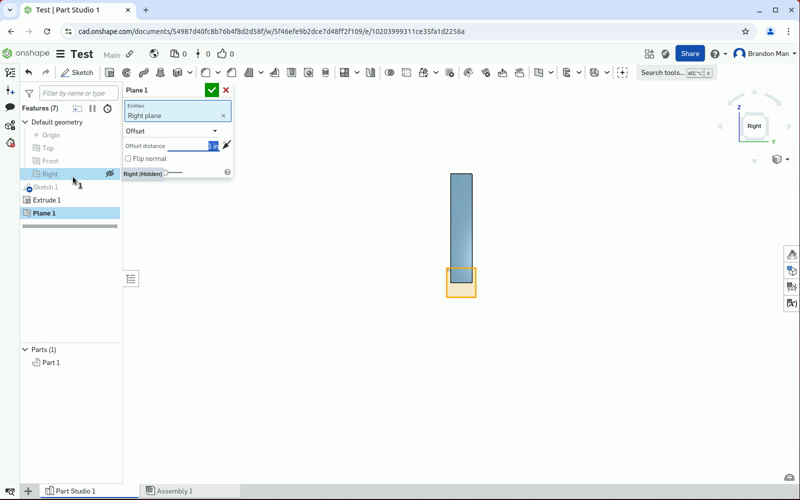
text(8.411)
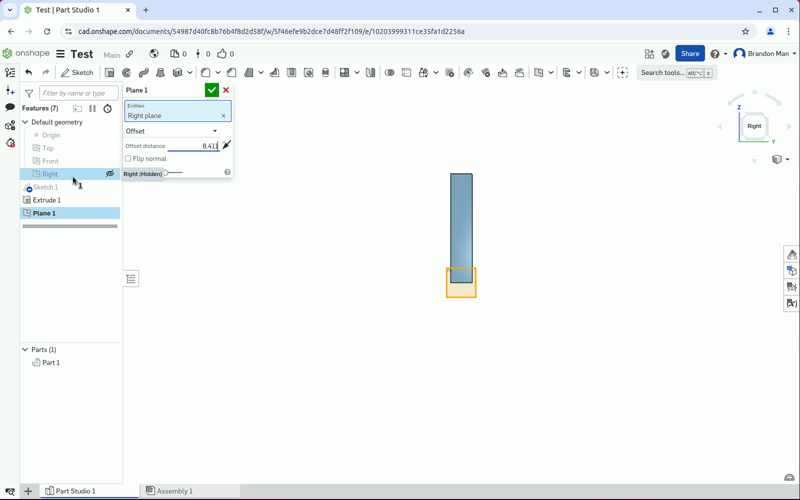
key(enter, 2)
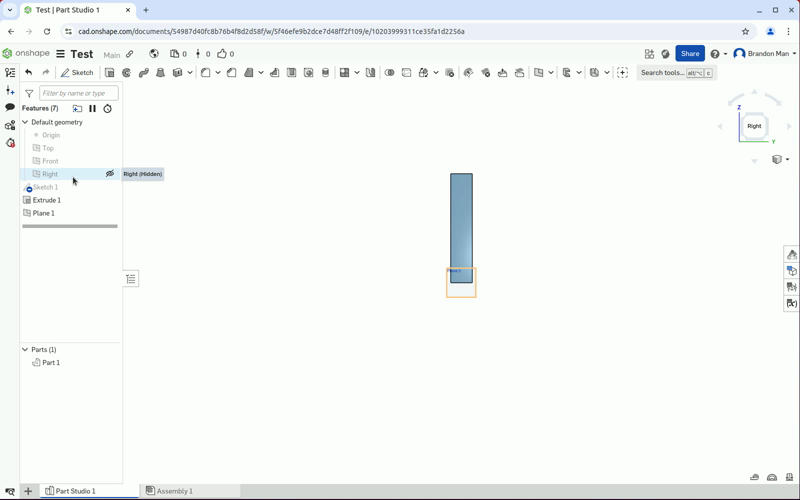
key(shift+s)
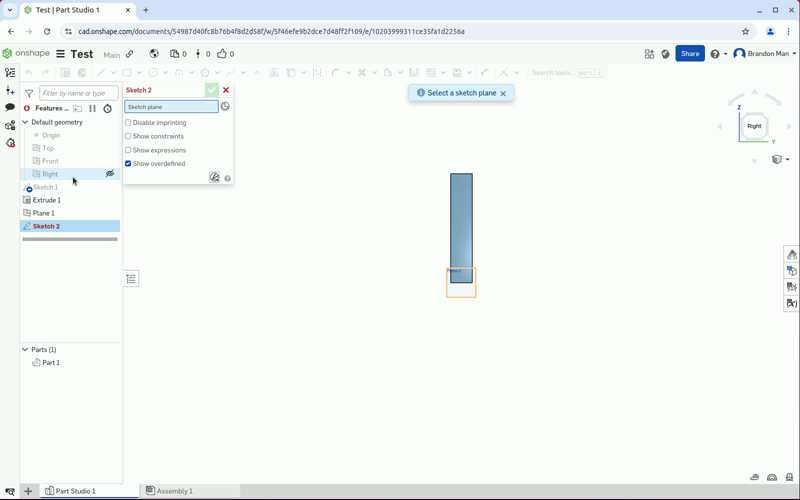
mouse_move(73, 215)
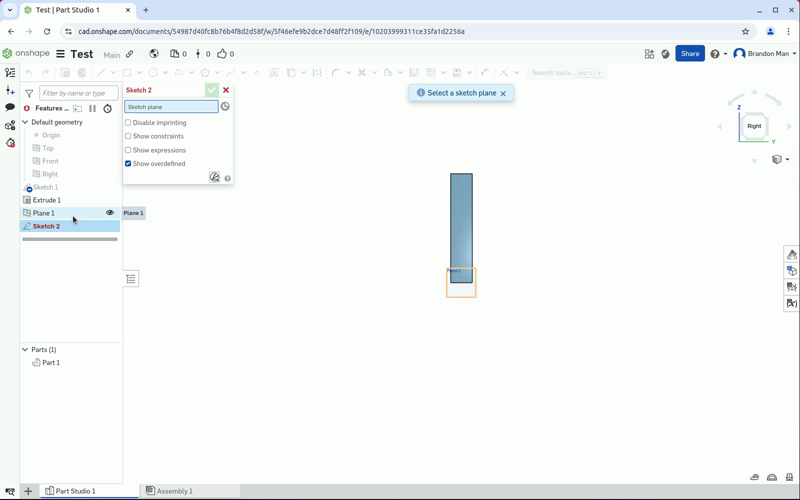
click(73, 215)
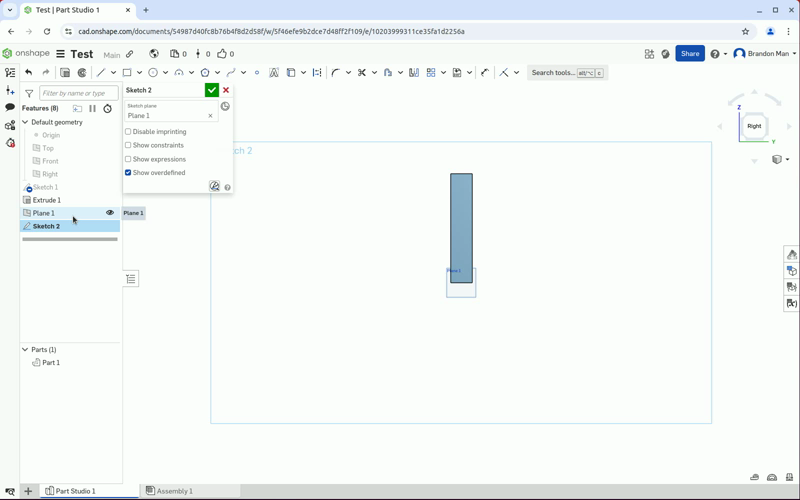
mouse_move(73, 352)
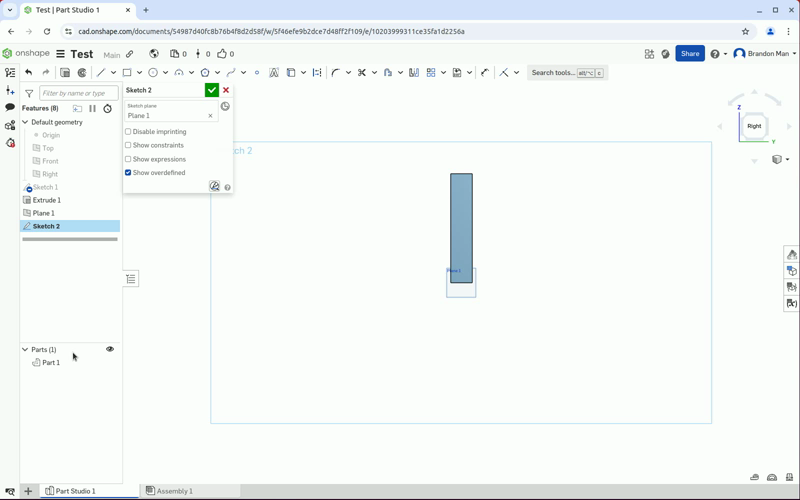
key(y)
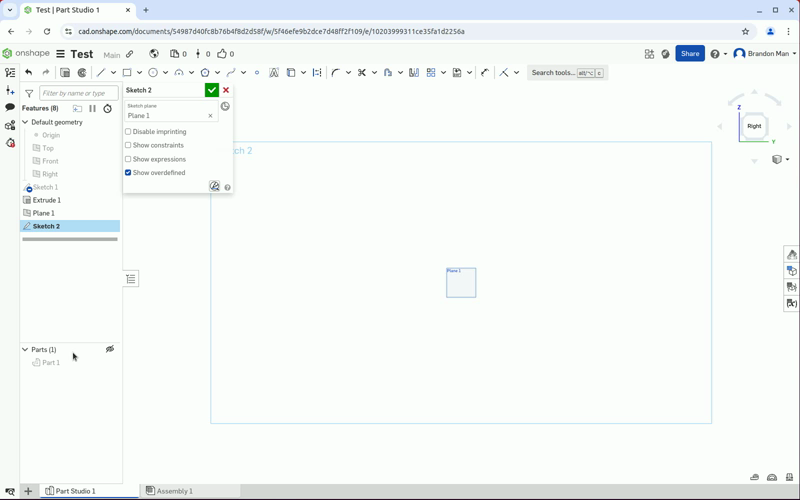
key(l)
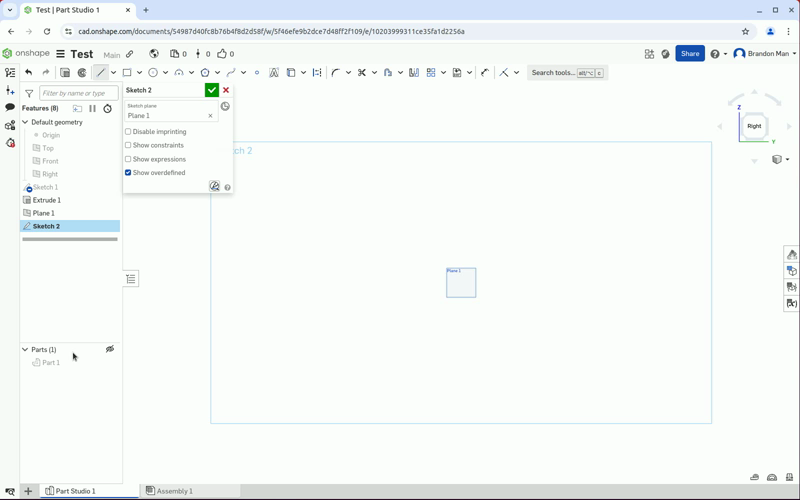
key_down(shift)
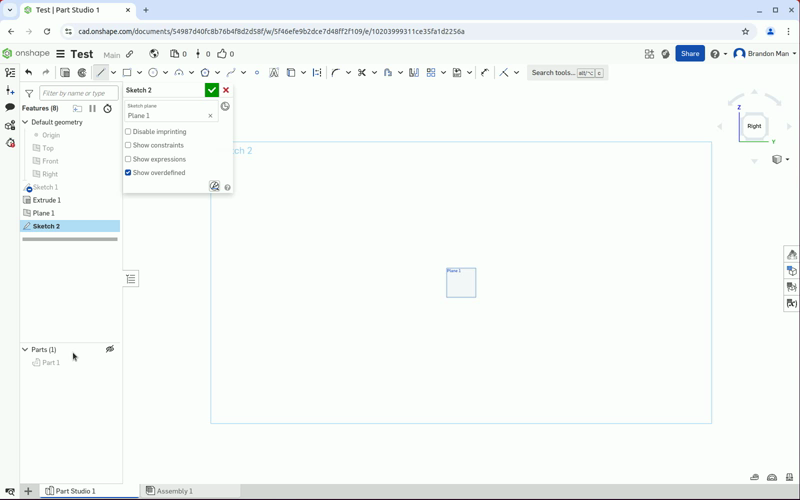
mouse_move(450, 282)
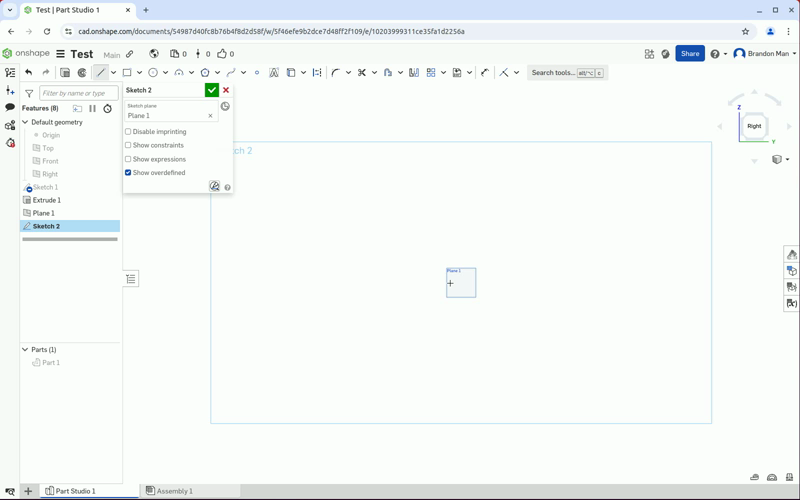
click(450, 282)
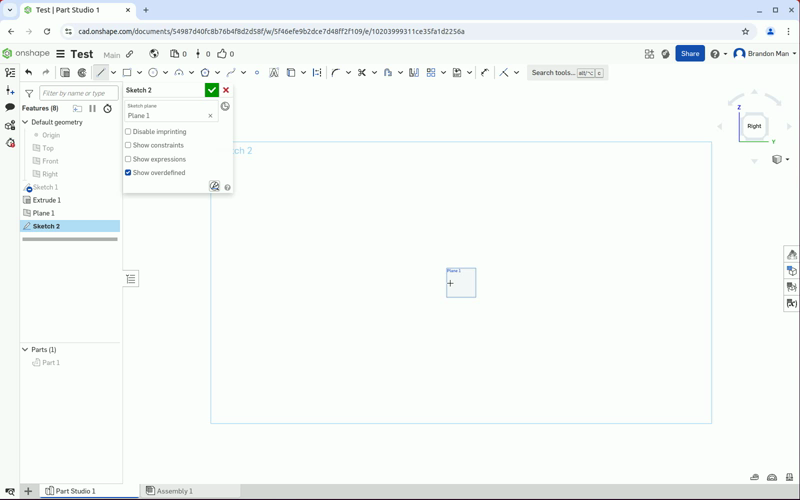
key_up(shift)
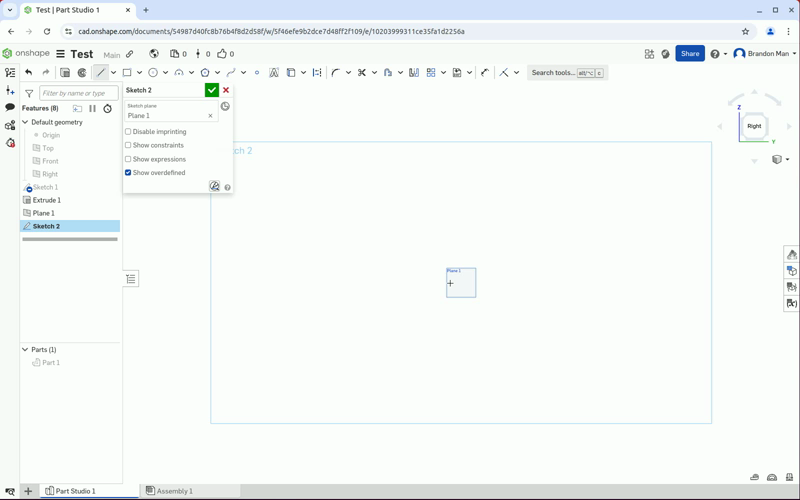
key_down(shift)
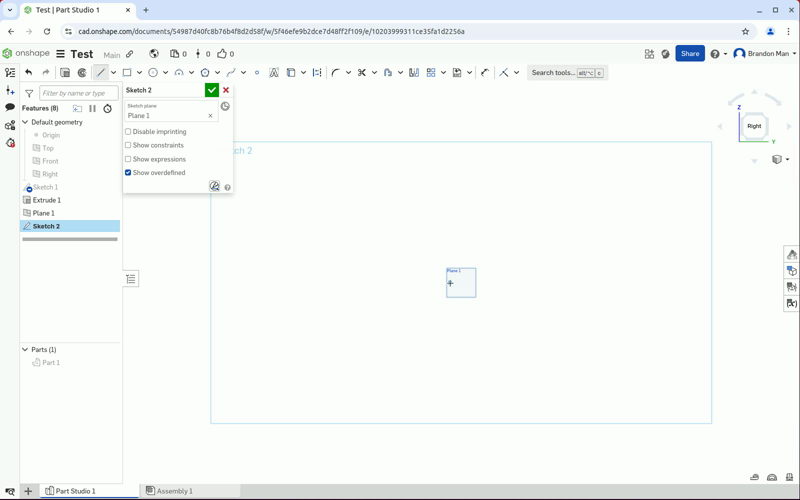
mouse_move(480, 282)
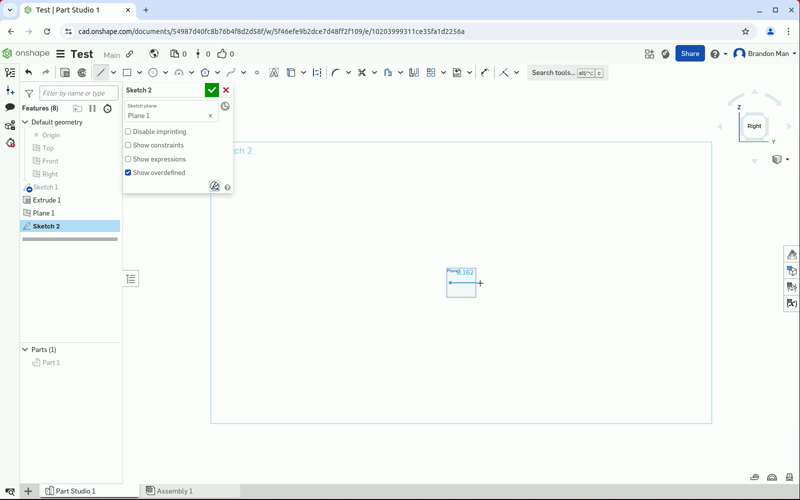
mouse_move(473, 282)
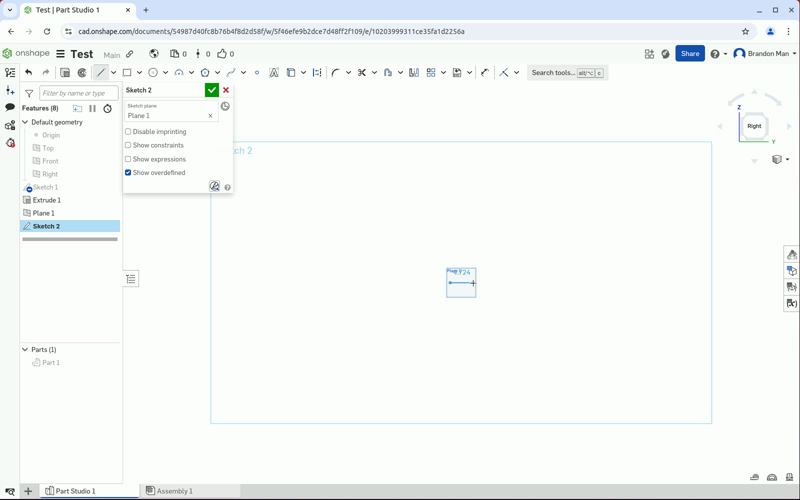
click(473, 282)
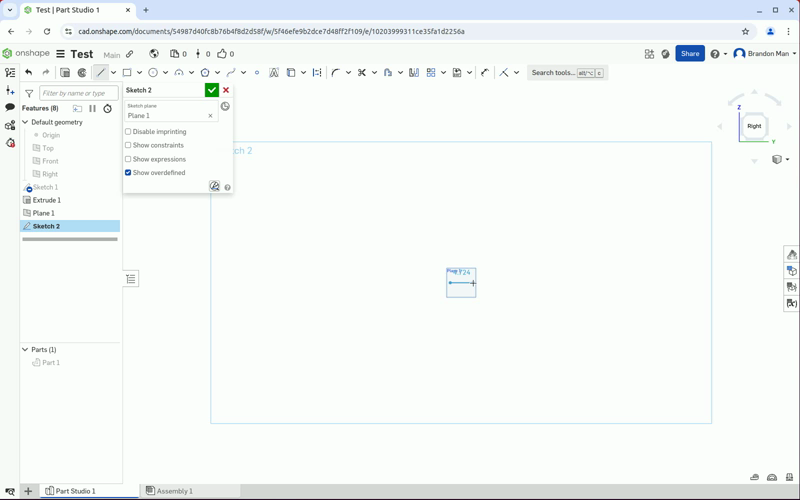
key_up(shift)
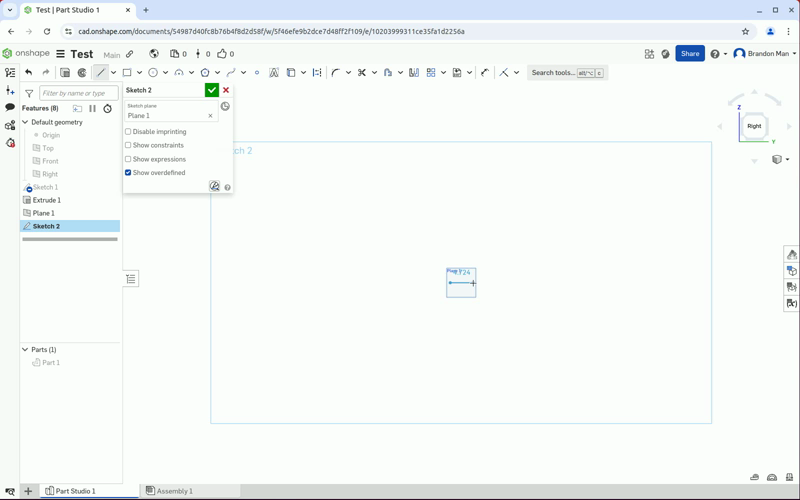
key_down(shift)
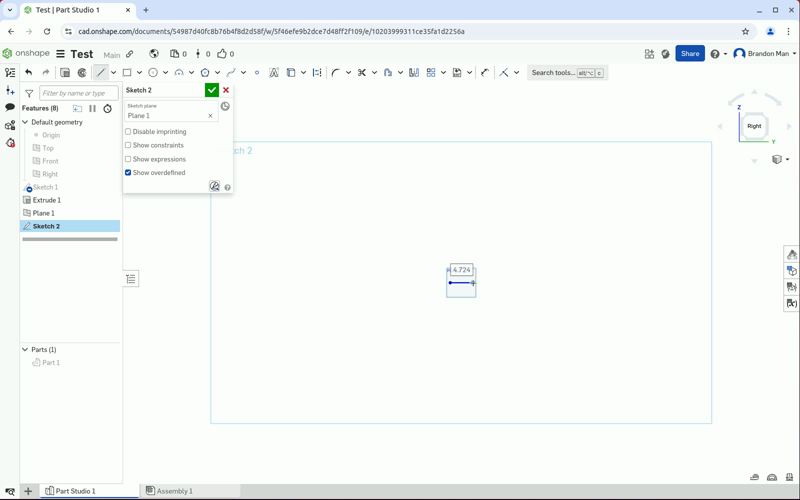
mouse_move(503, 282)
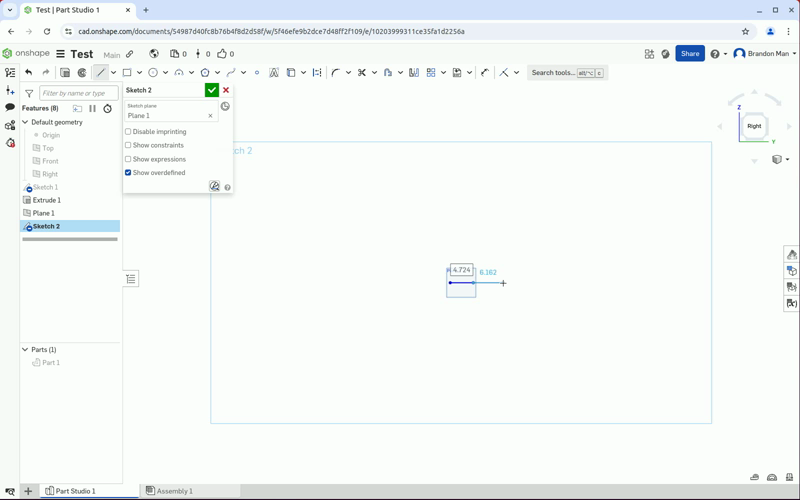
mouse_move(473, 271)
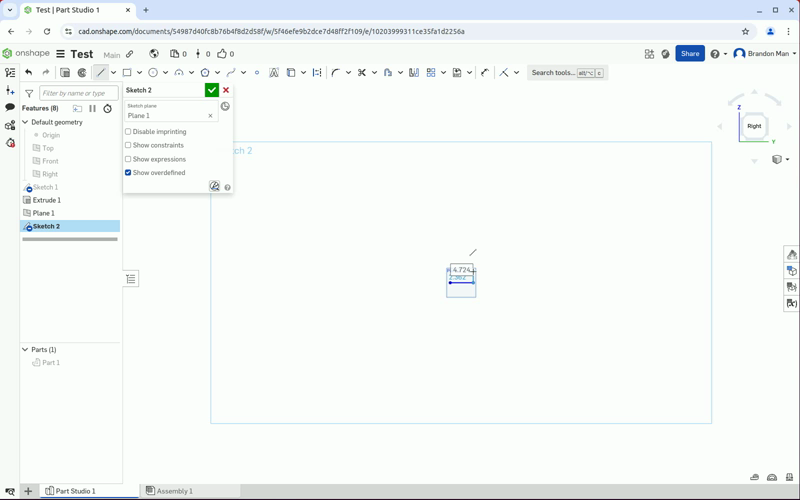
click(473, 271)
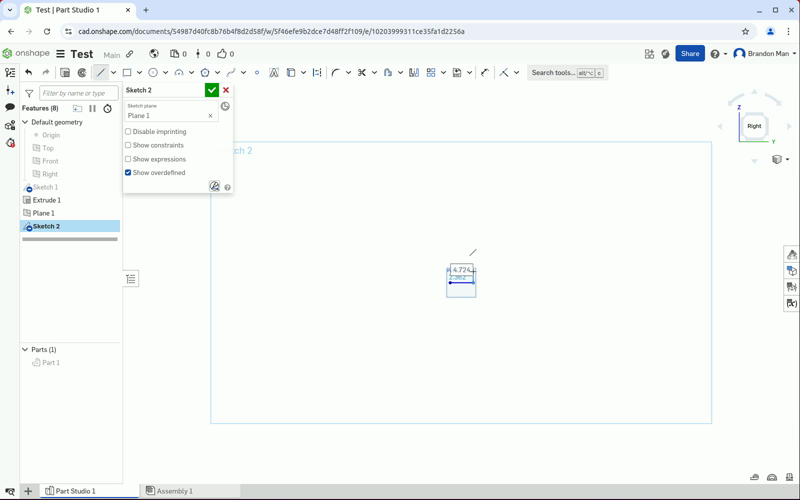
key_up(shift)
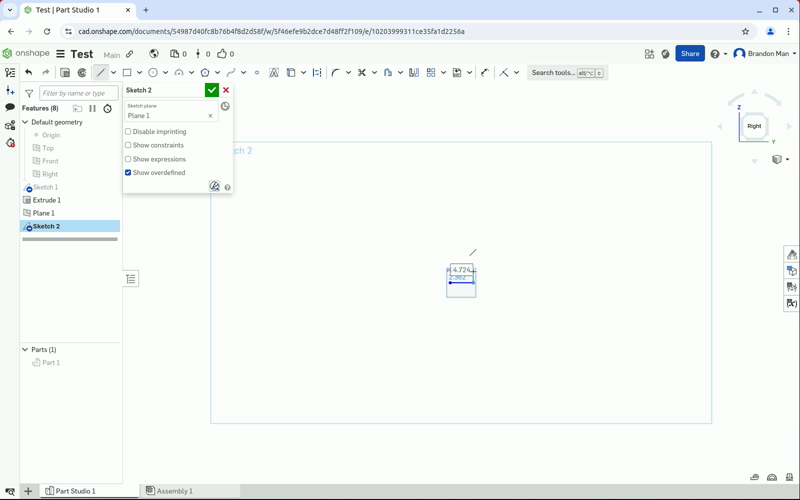
key_down(shift)
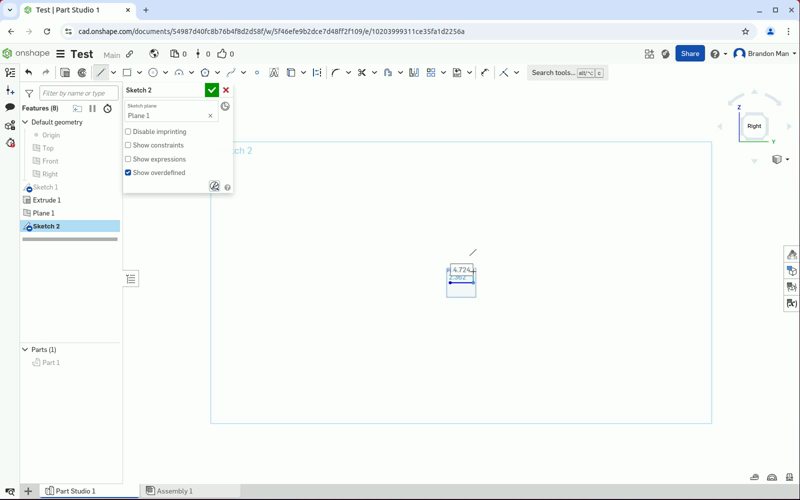
mouse_move(503, 271)
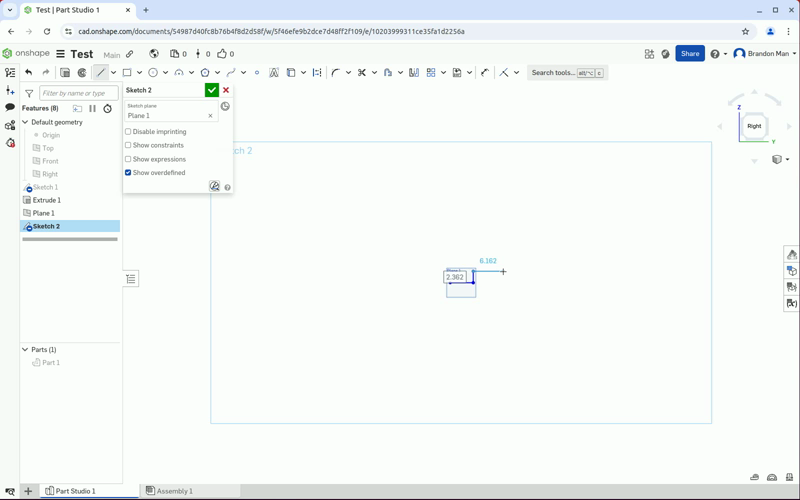
mouse_move(450, 271)
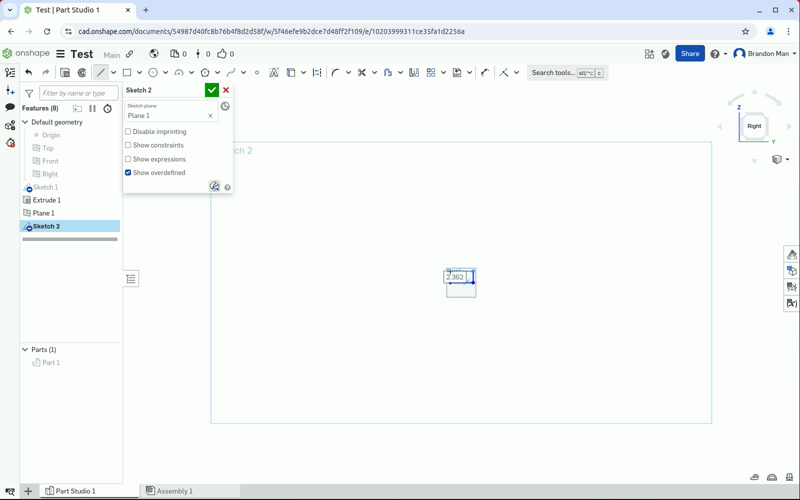
click(450, 271)
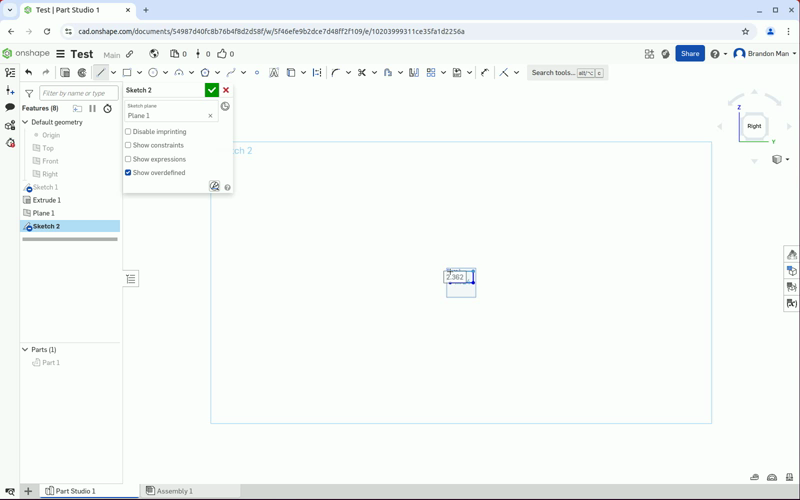
key_up(shift)
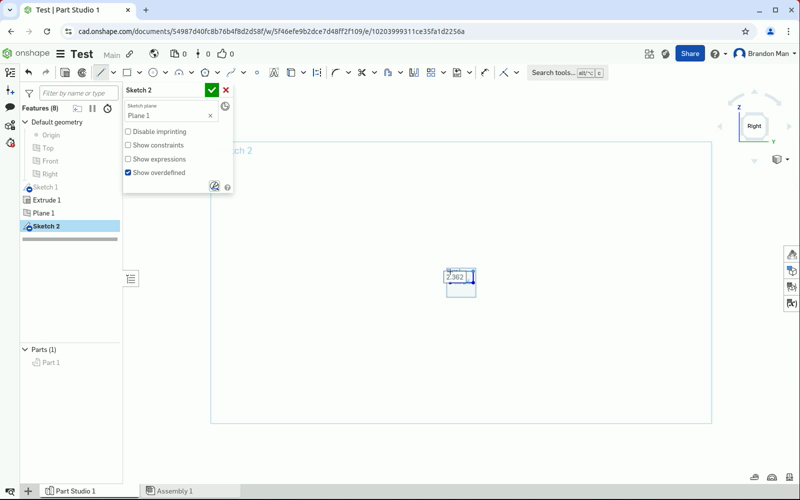
mouse_move(480, 271)
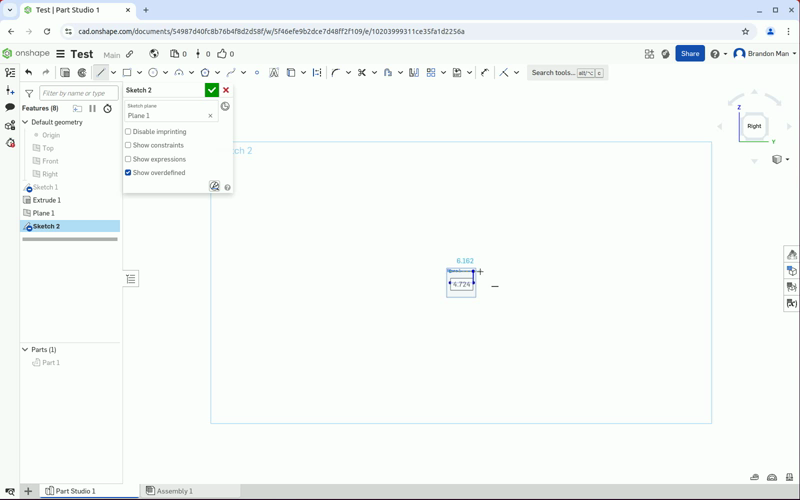
key_down(shift)
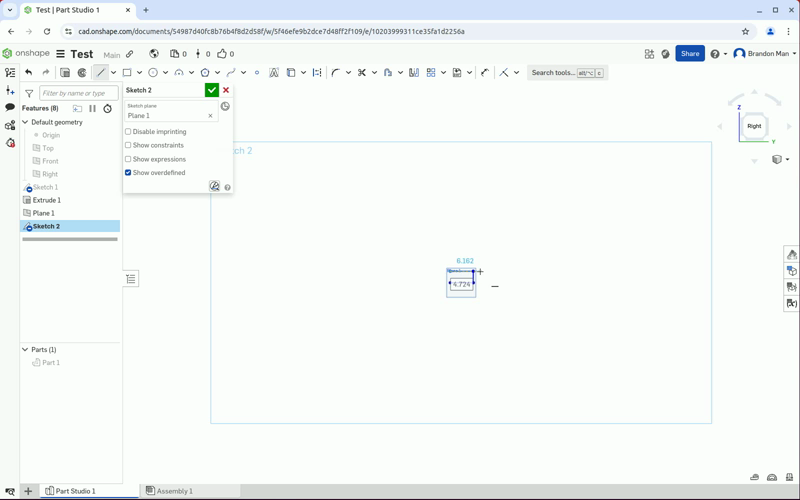
mouse_move(450, 282)
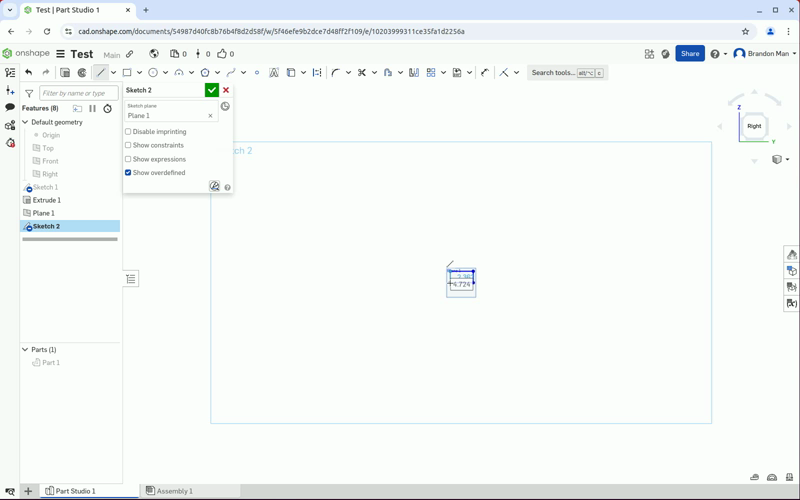
key_up(shift)
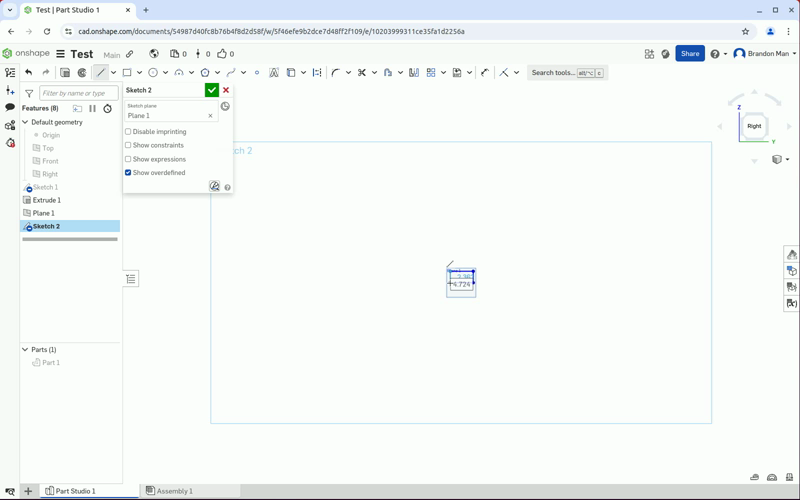
click(450, 282)
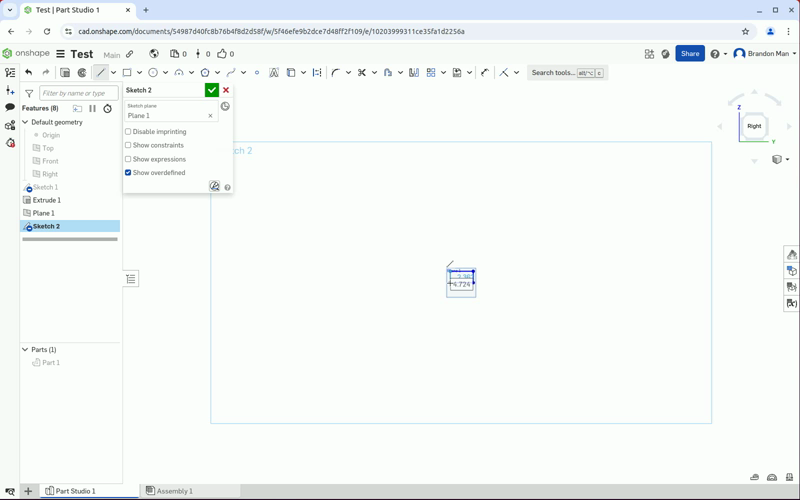
key(esc)
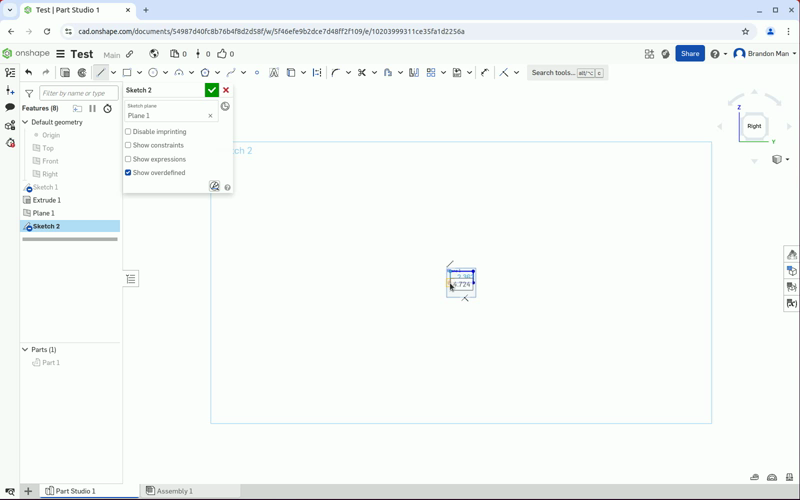
mouse_move(450, 278)
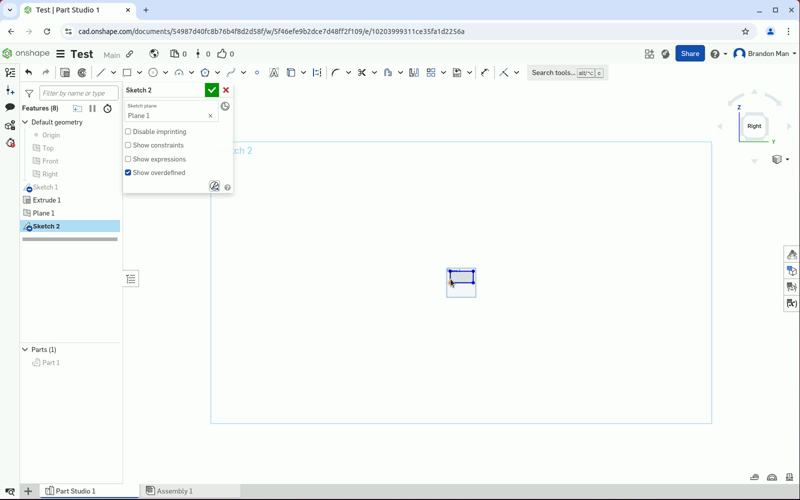
scroll(6)
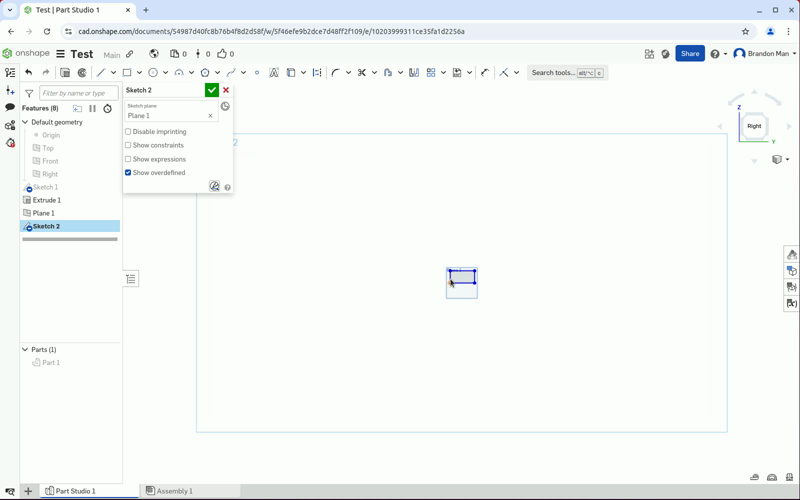
scroll(6)
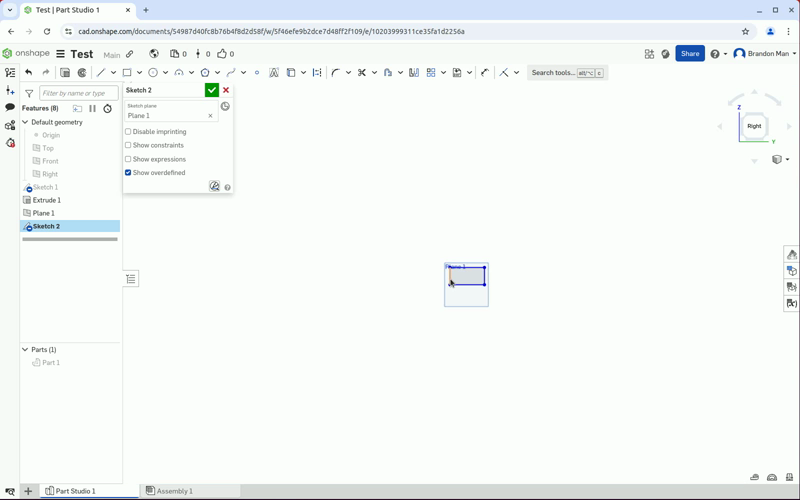
scroll(6)
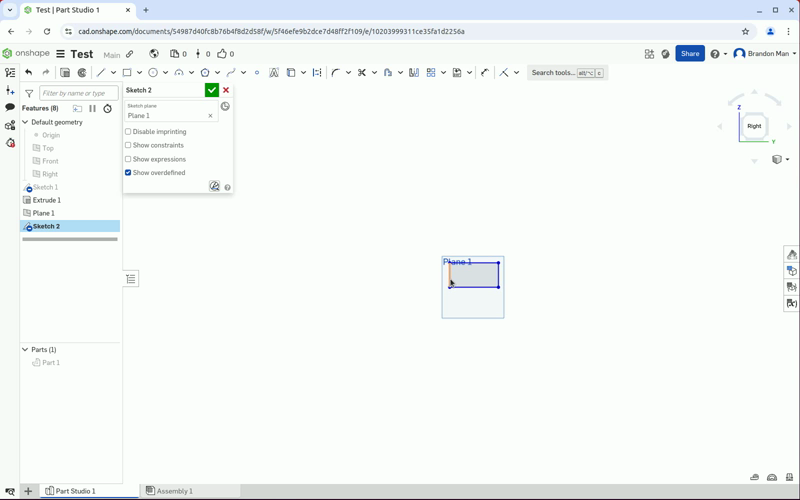
scroll(6)
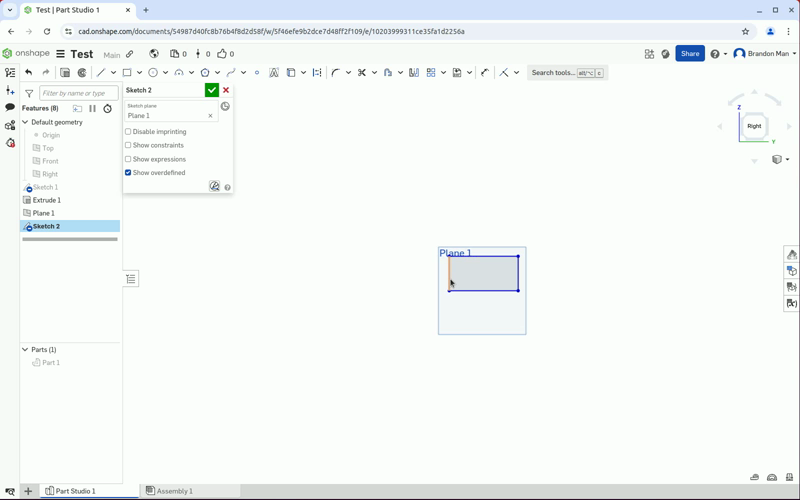
scroll(6)
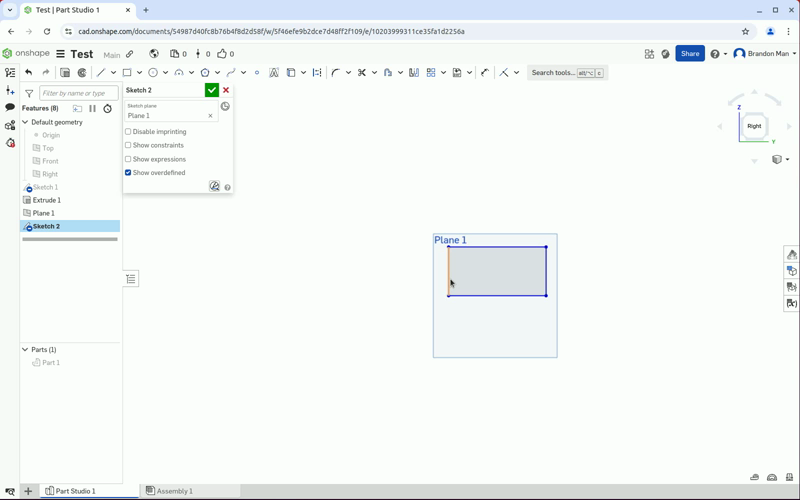
scroll(6)
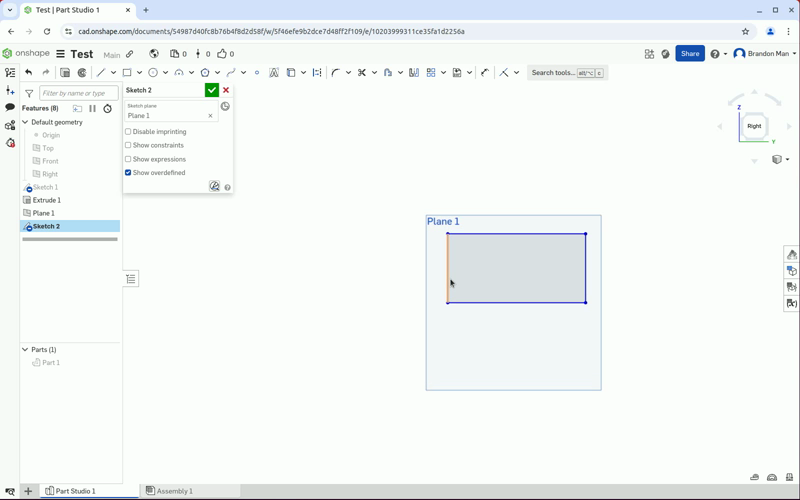
scroll(6)
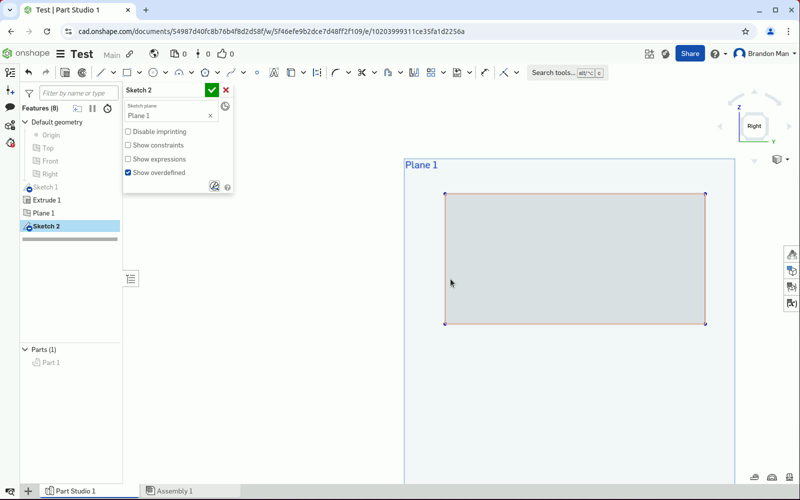
click(450, 278)
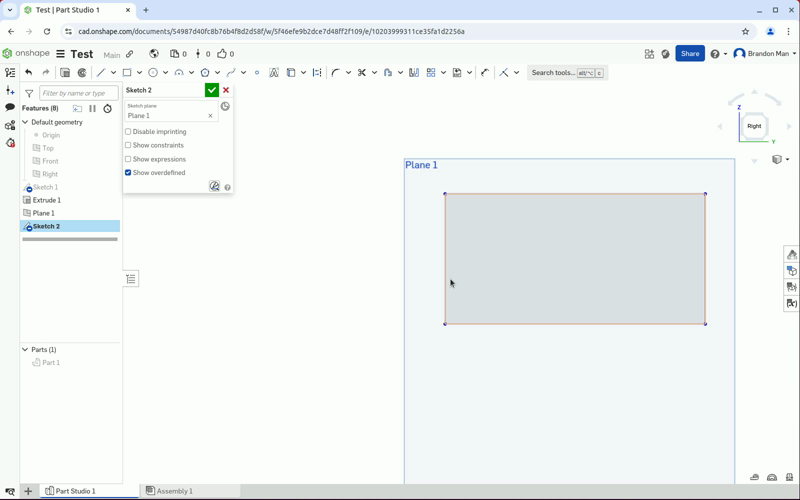
scroll(-6)
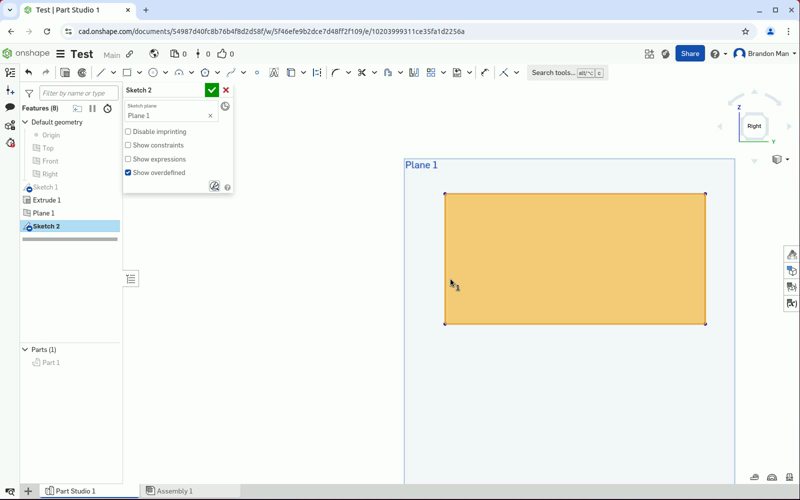
scroll(-6)
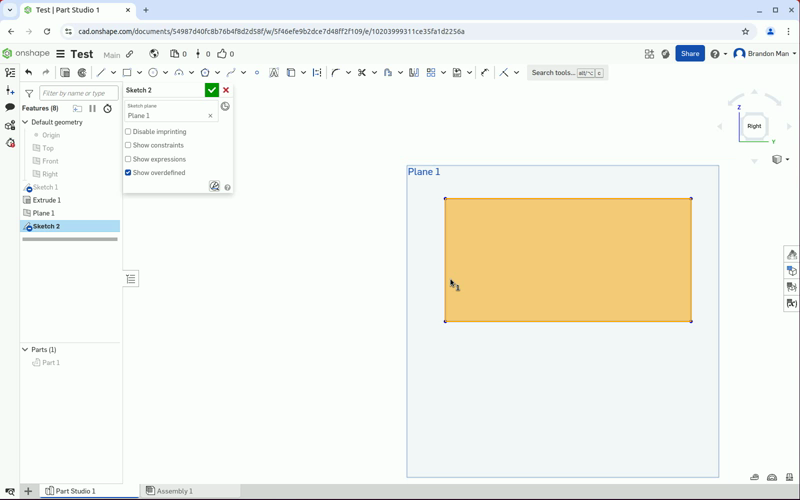
scroll(-6)
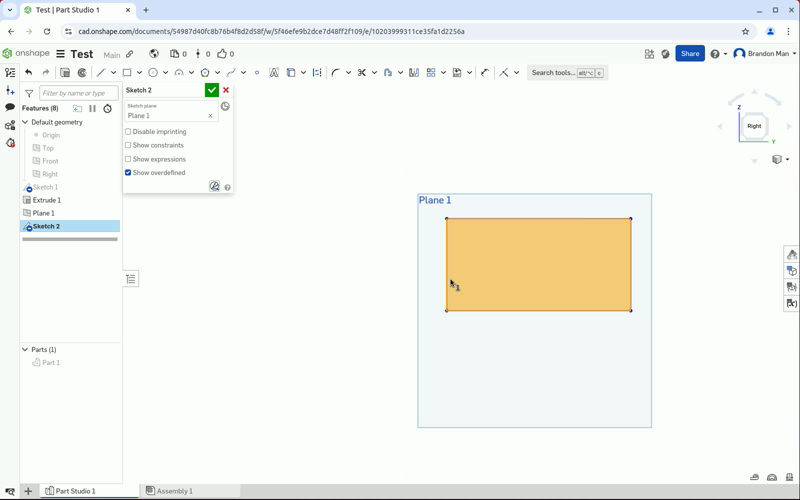
scroll(-6)
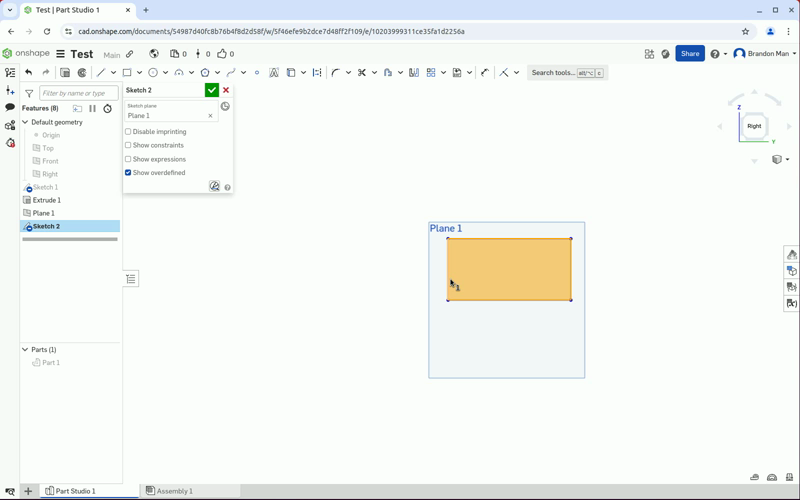
scroll(-6)
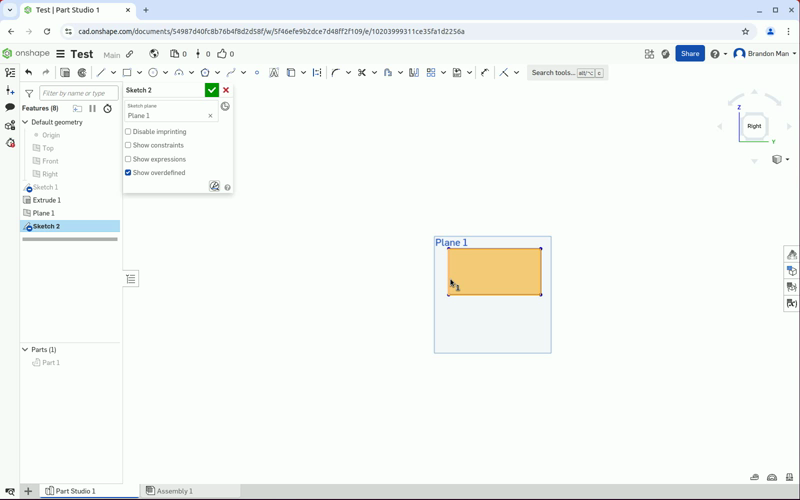
scroll(-6)
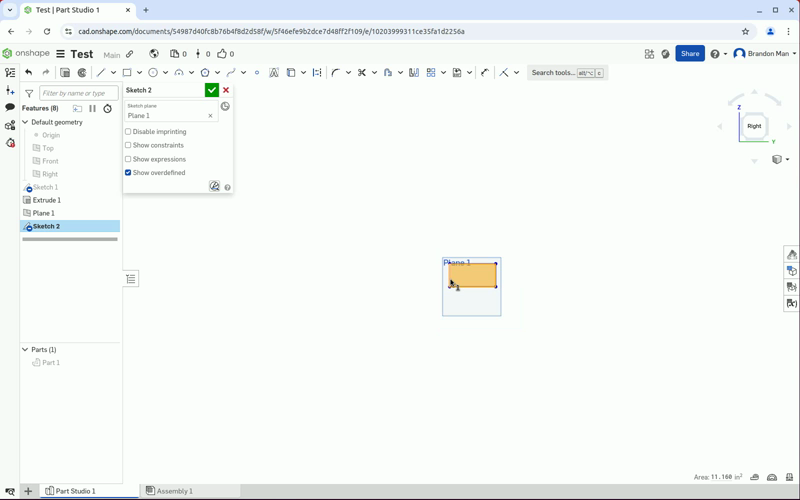
scroll(-6)
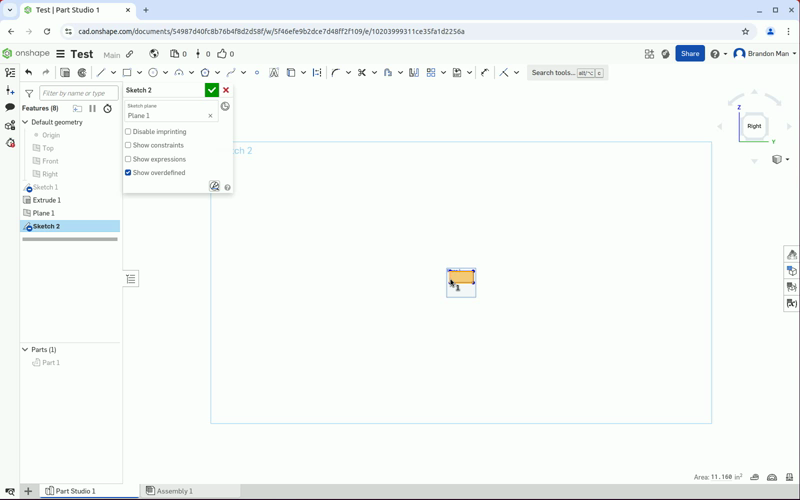
mouse_move(73, 352)
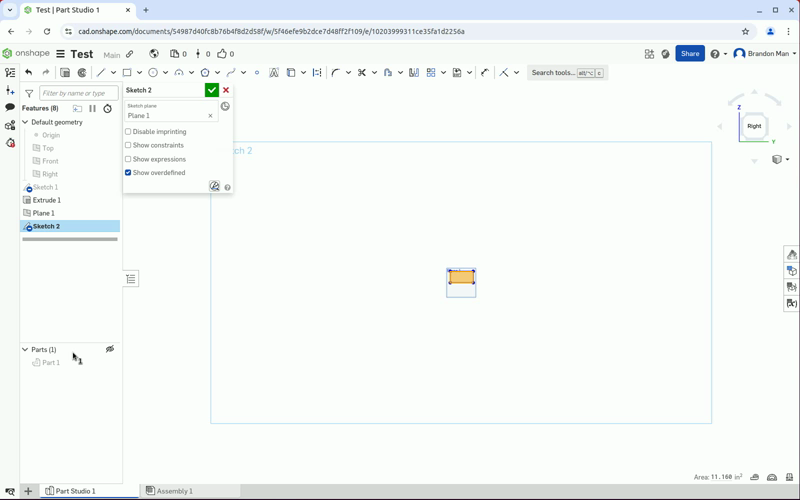
key(shift+y)
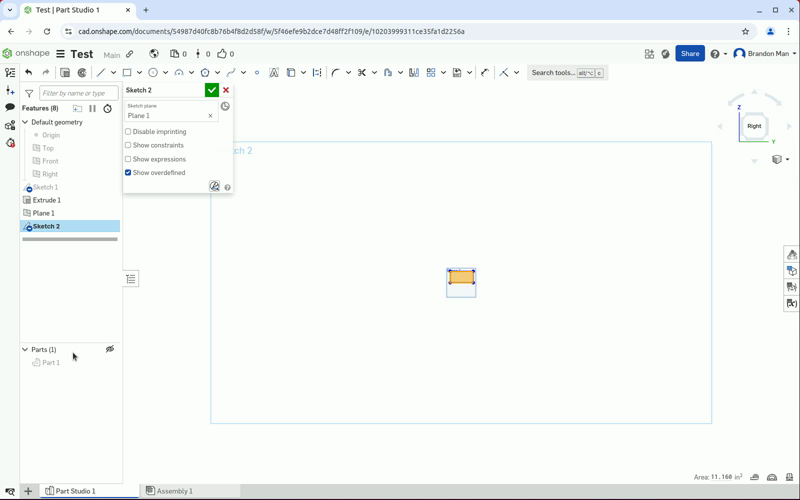
key(shift+e)
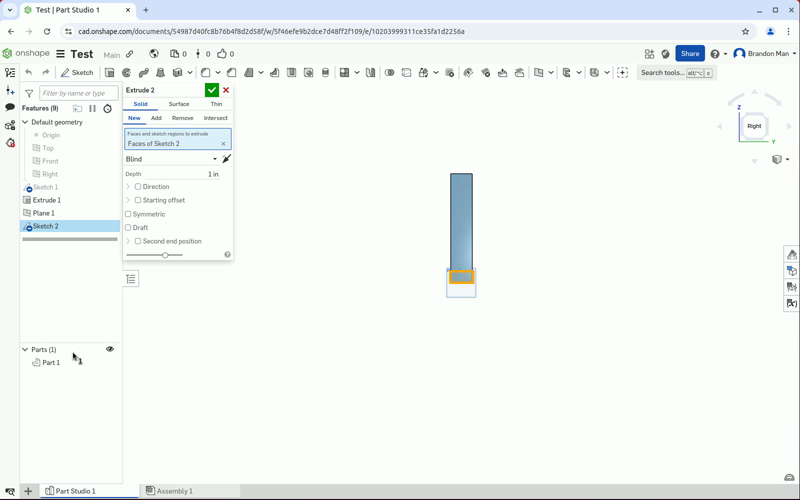
mouse_move(143, 106)
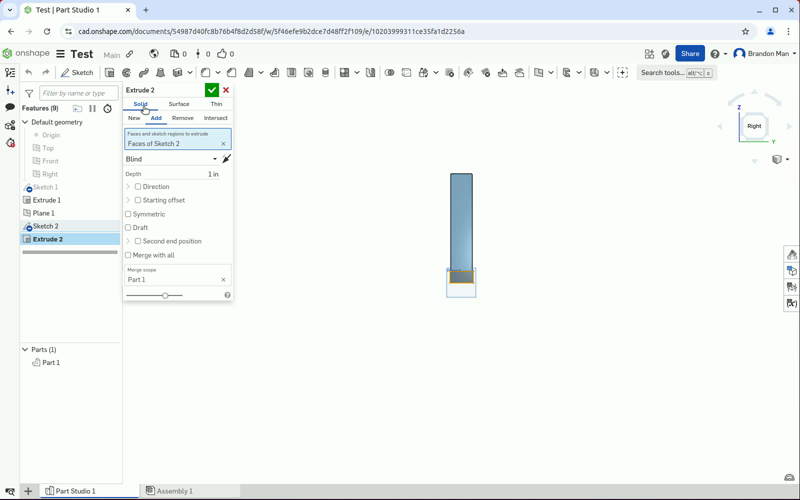
click(143, 106)
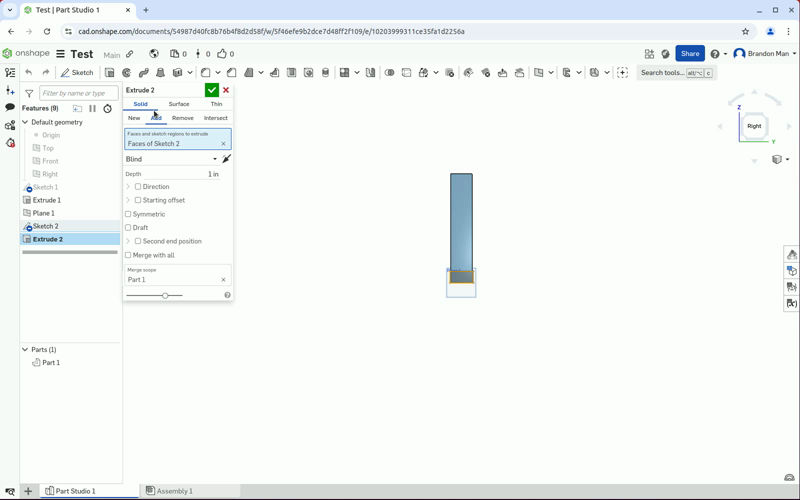
mouse_move(186, 120)
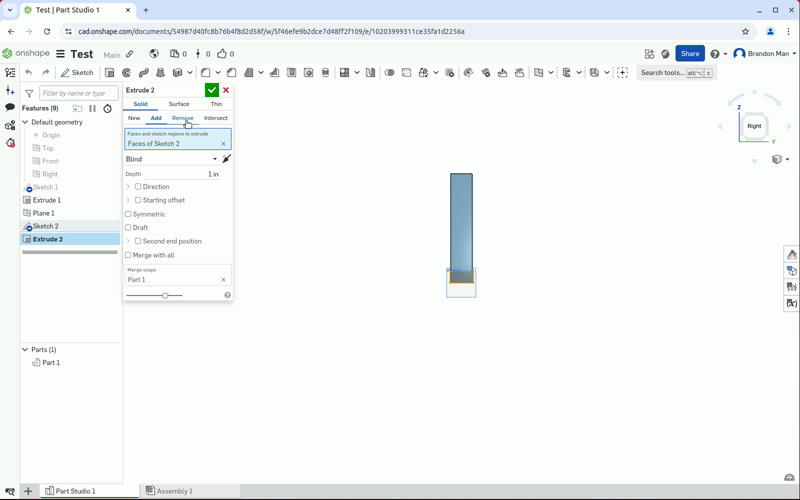
click(186, 120)
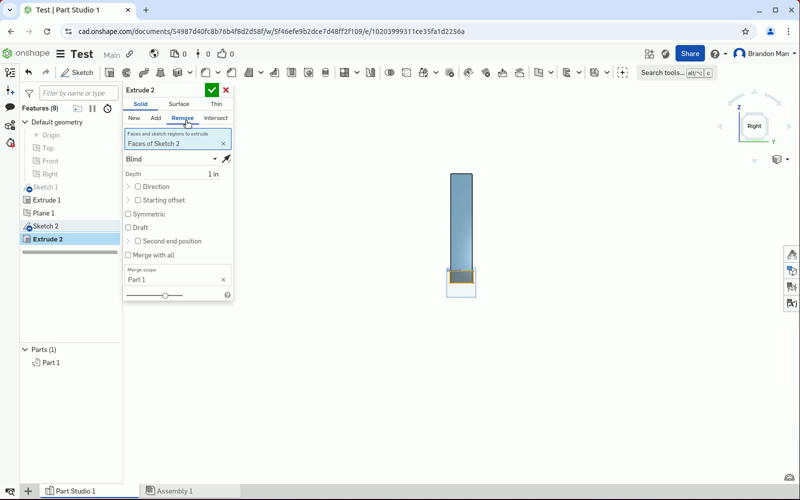
key(tab, 4)
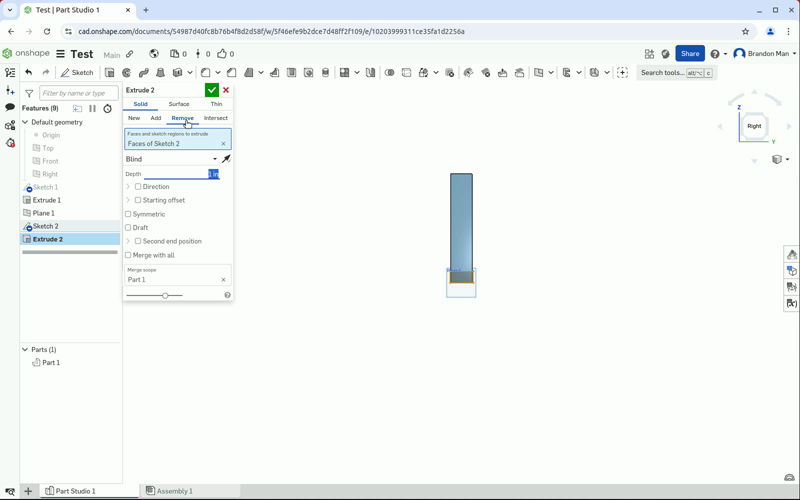
text(0.722)
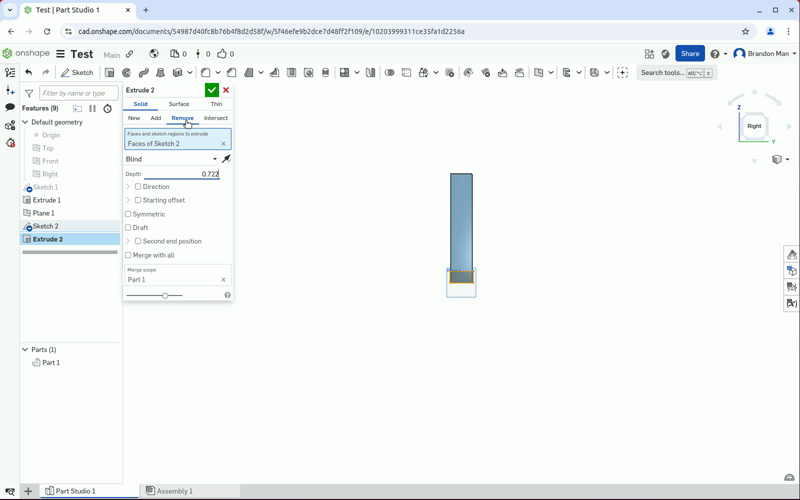
key(tab, 6)
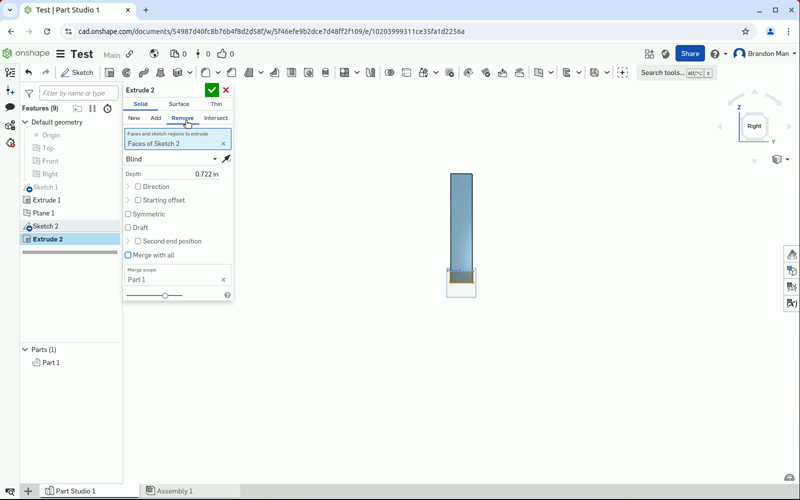
key(space)
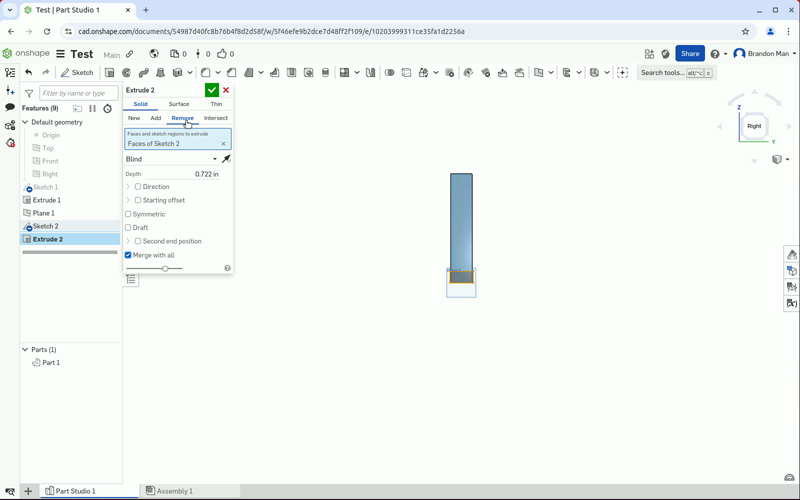
key(enter)
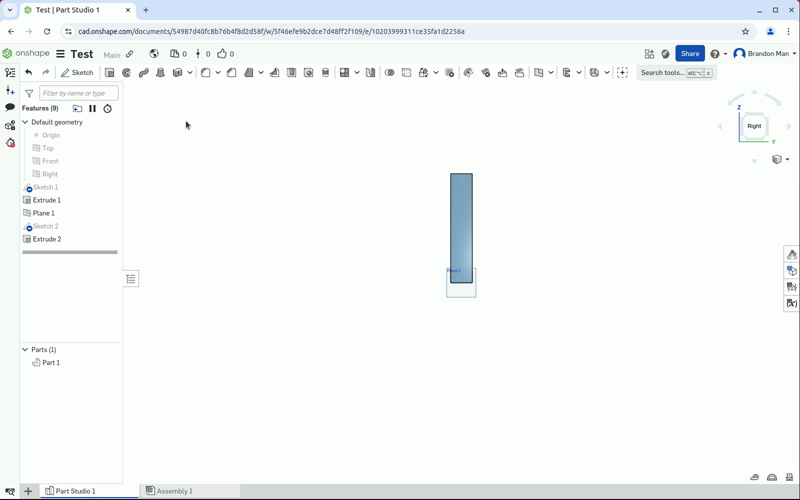
key(shift+h)
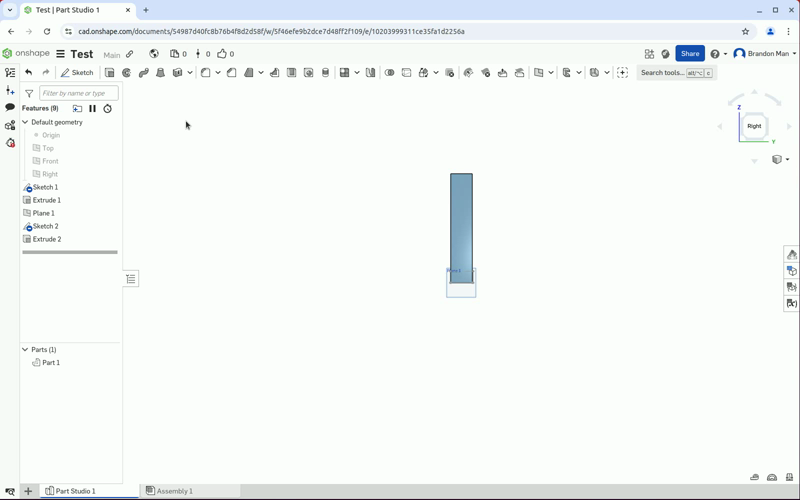
key(shift+h)
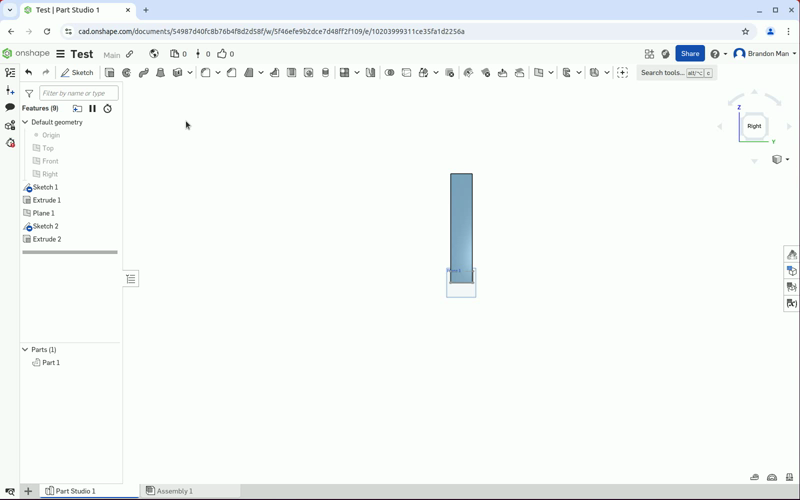
key(shift+7)
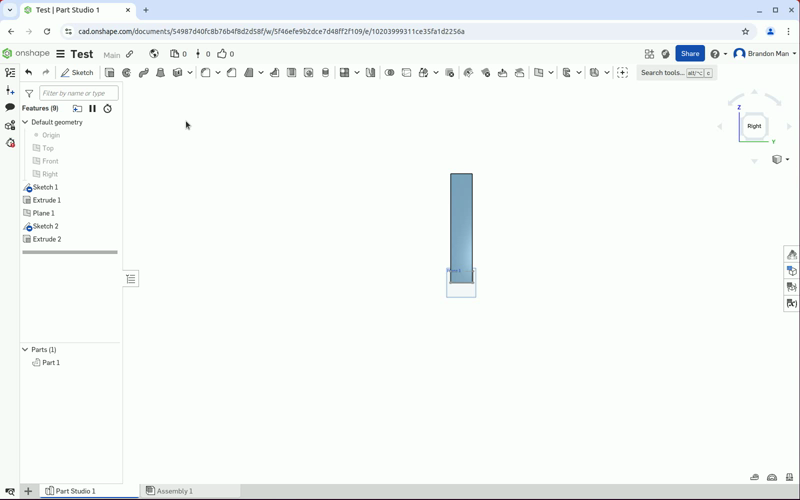
key(right, 2)
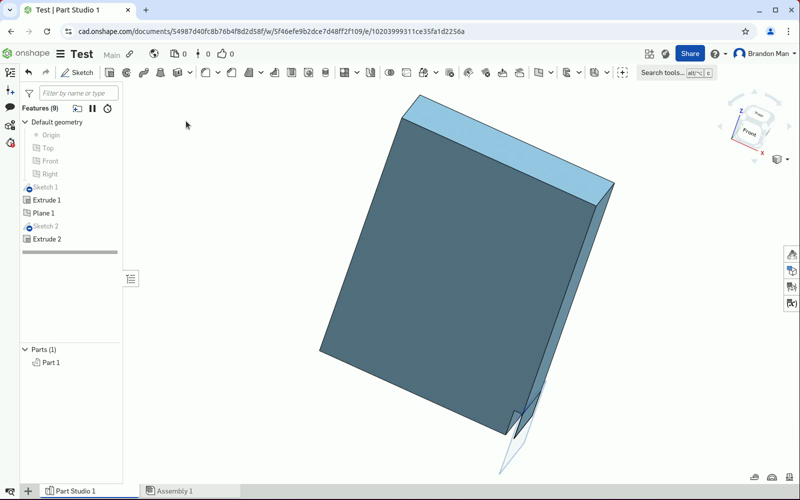
key(down, 2)
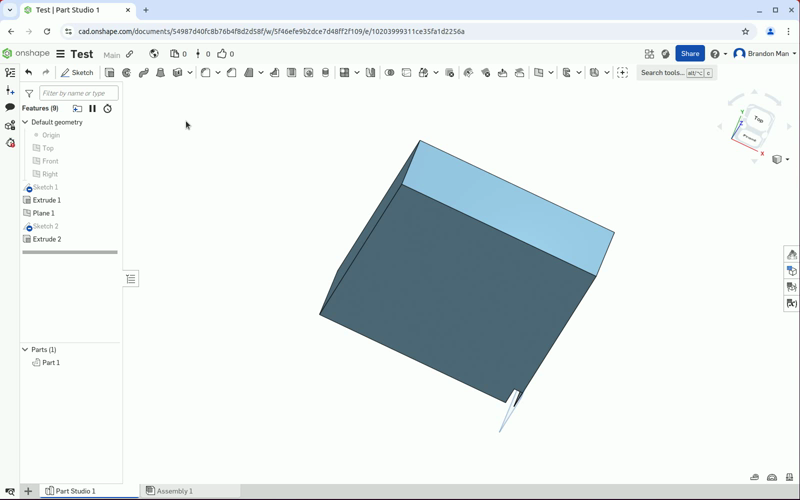
key(up, 2)
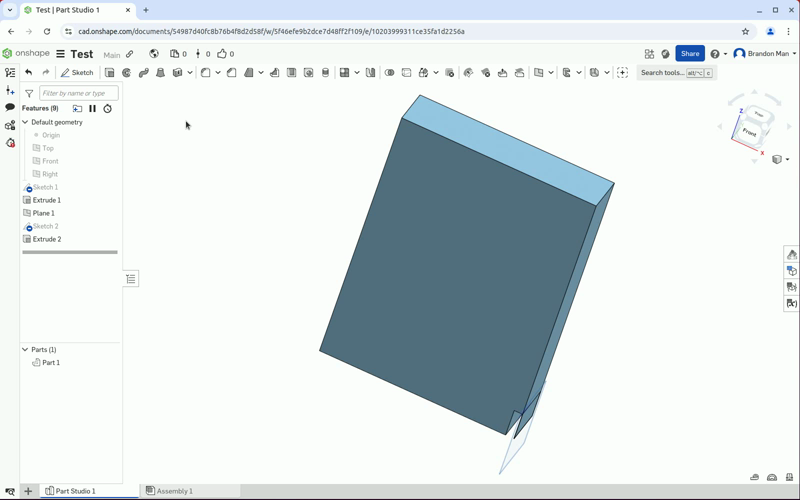
key(left, 2)
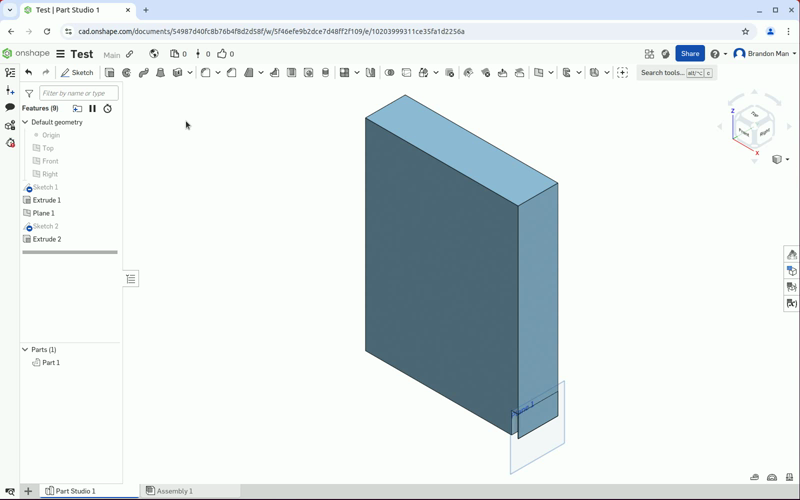
mouse_move(73, 189)
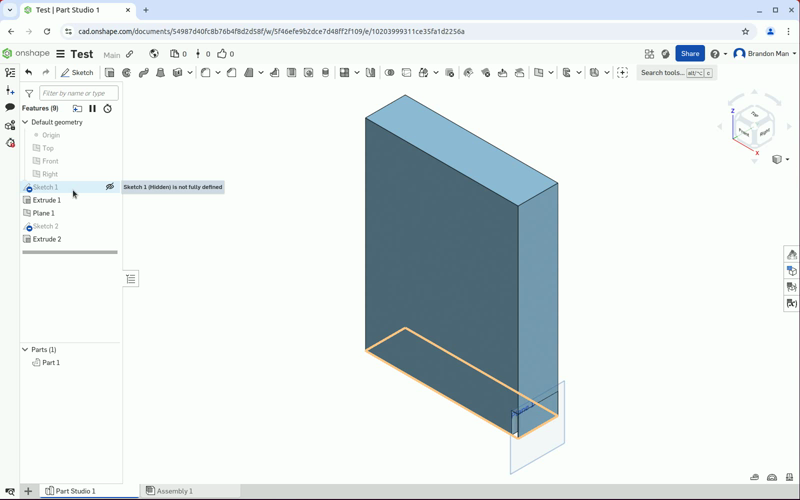
click(73, 189)